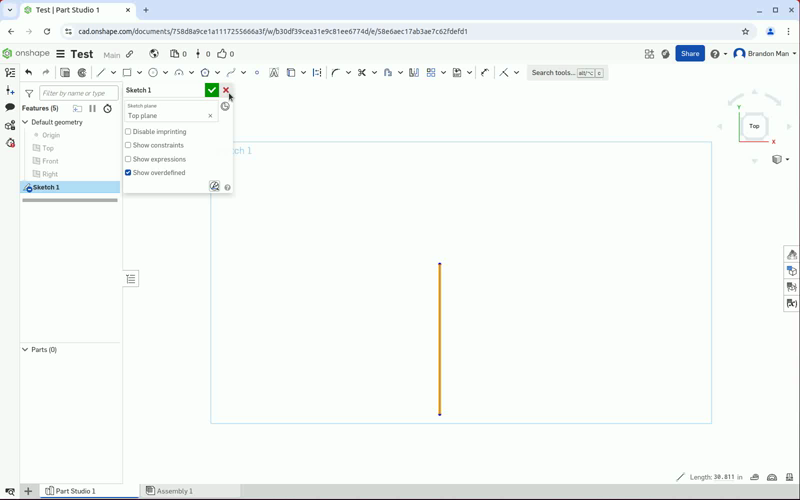
key(shift+h)
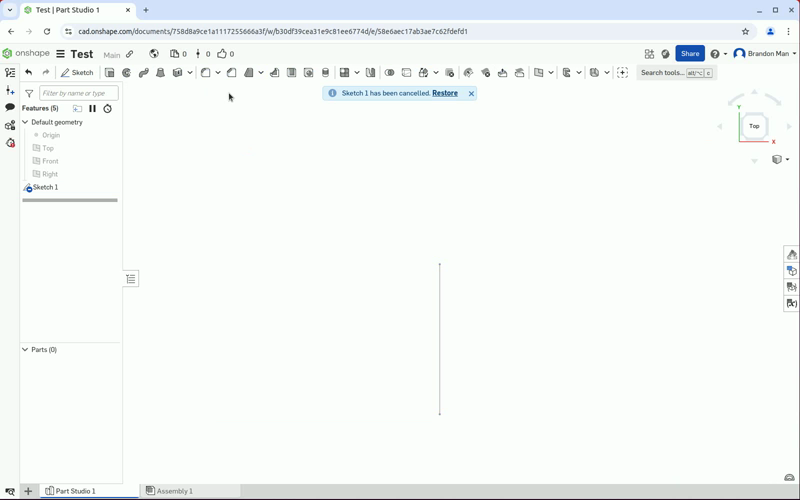
key(shift+s)
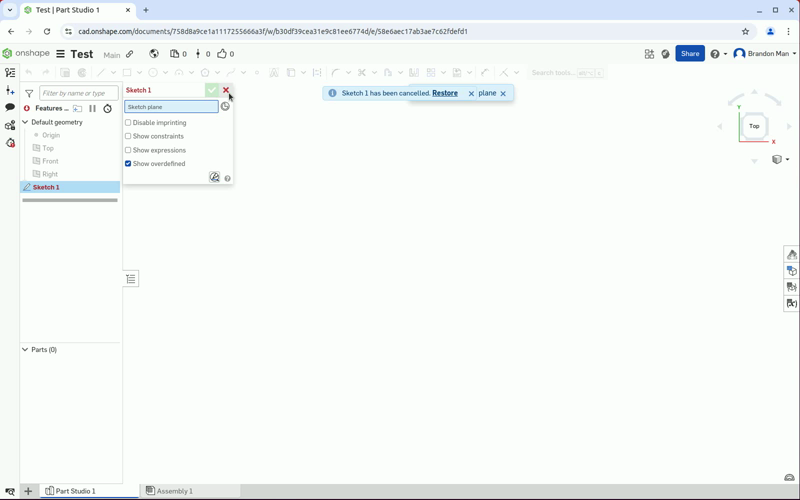
mouse_move(73, 150)
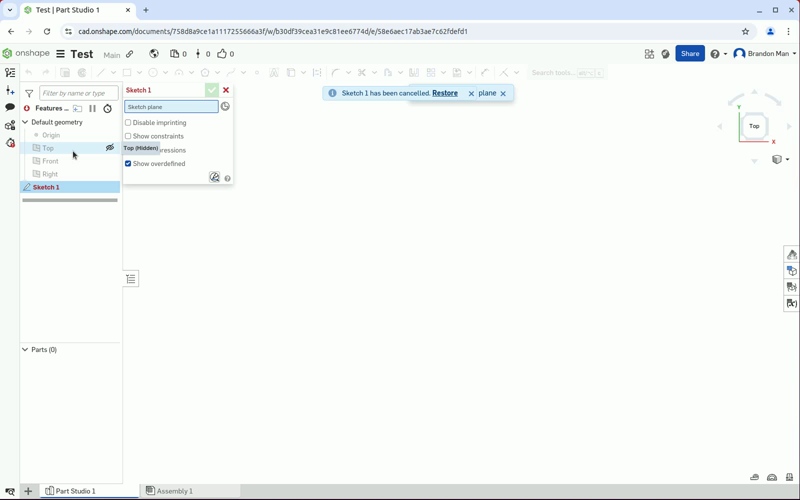
click(73, 150)
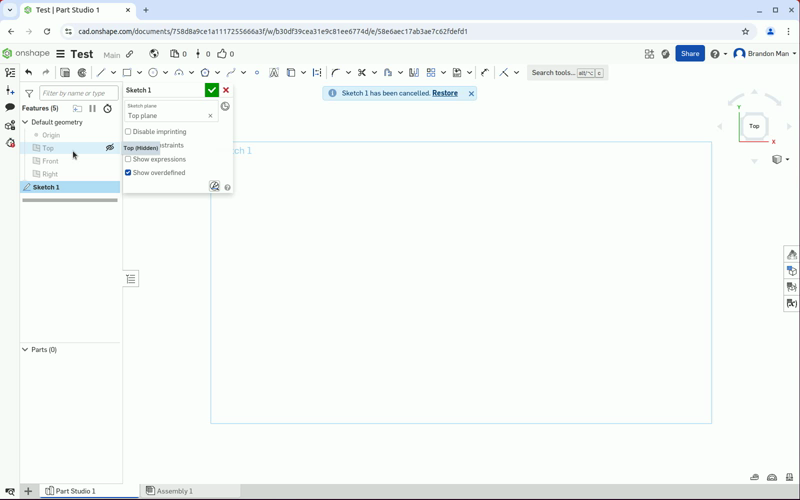
mouse_move(73, 352)
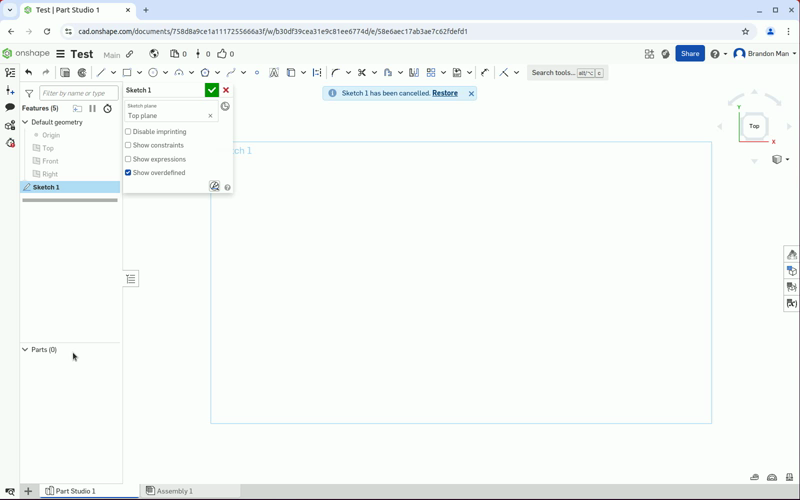
key(y)
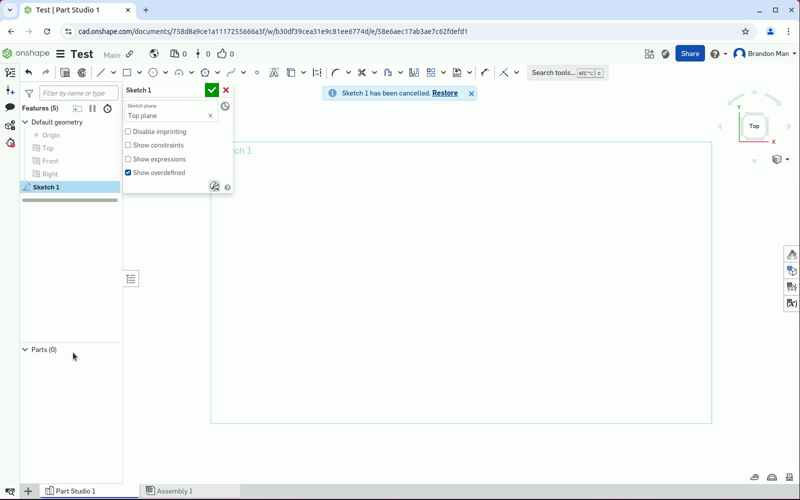
key(c)
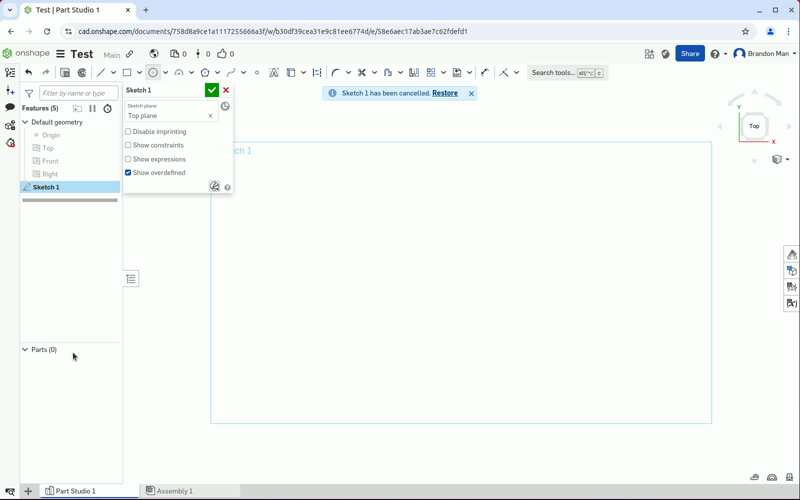
key_down(shift)
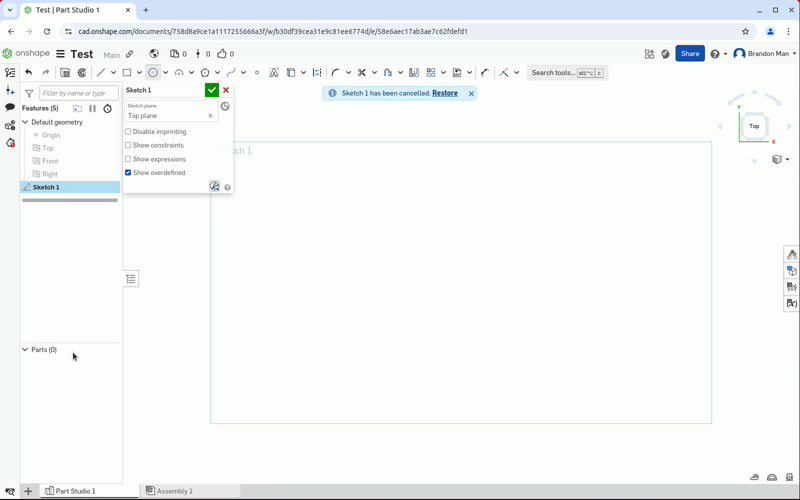
mouse_move(461, 282)
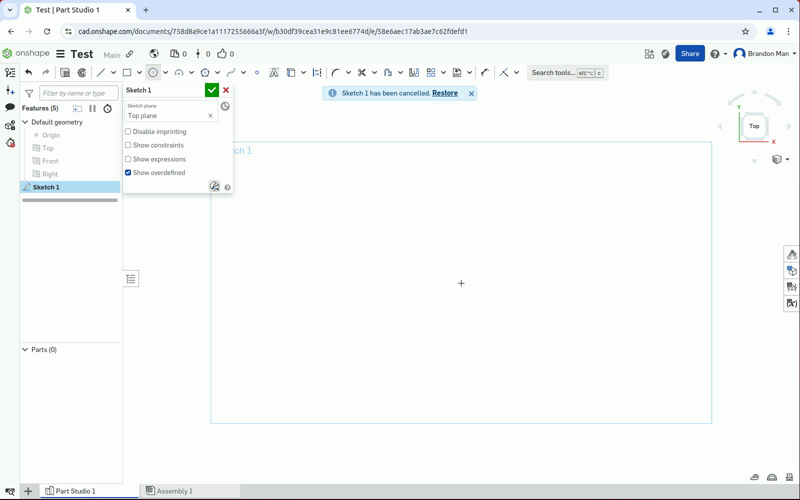
click(461, 282)
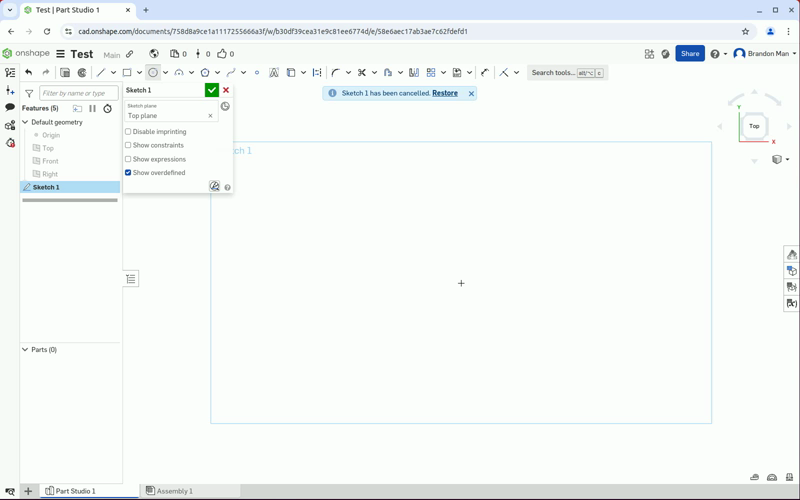
key_up(shift)
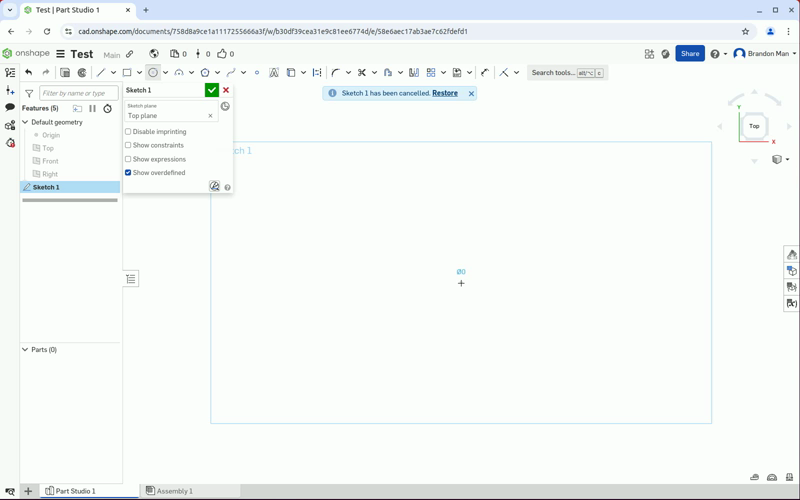
mouse_move(511, 282)
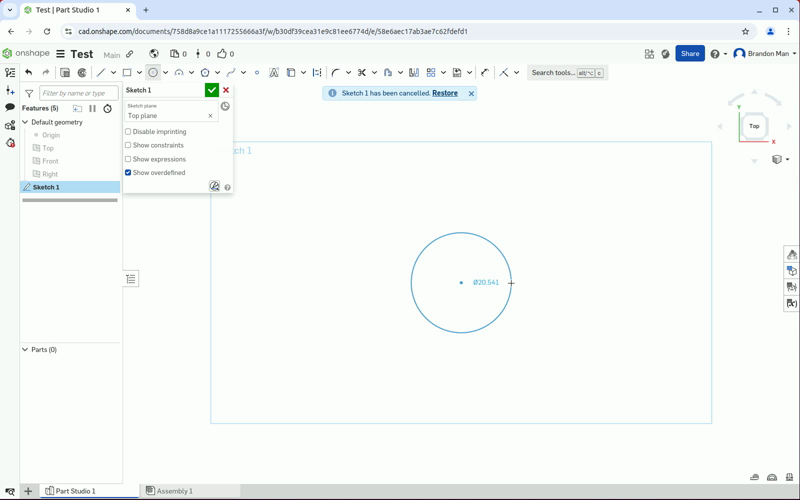
click(511, 282)
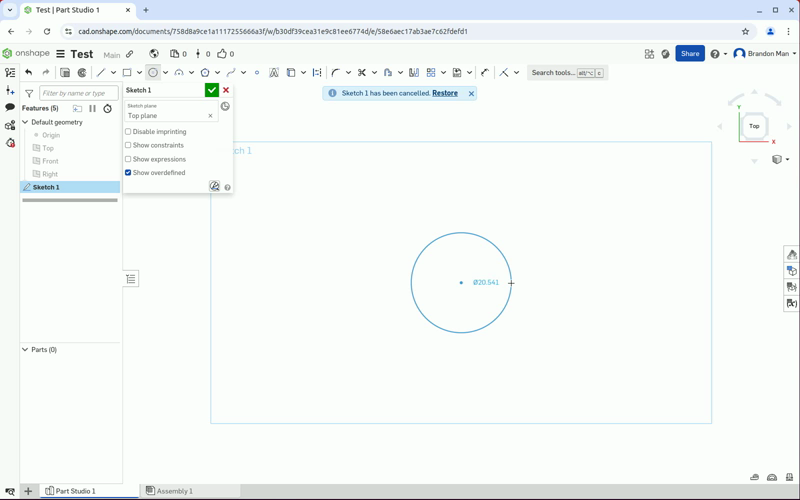
key(esc)
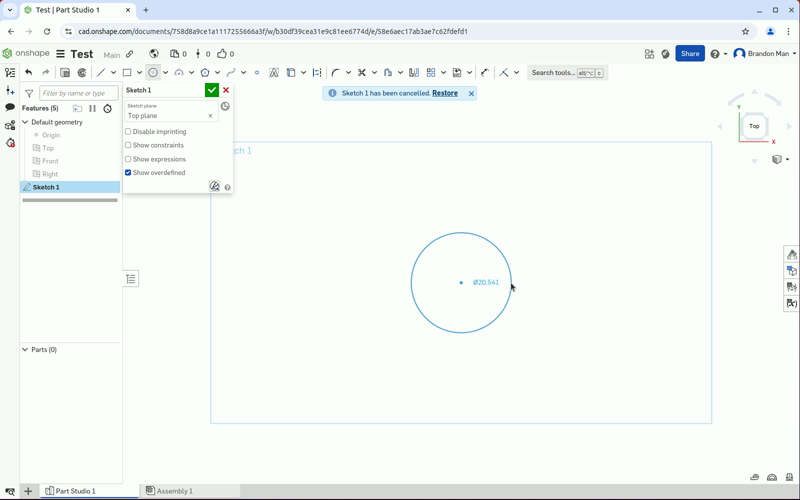
mouse_move(427, 269)
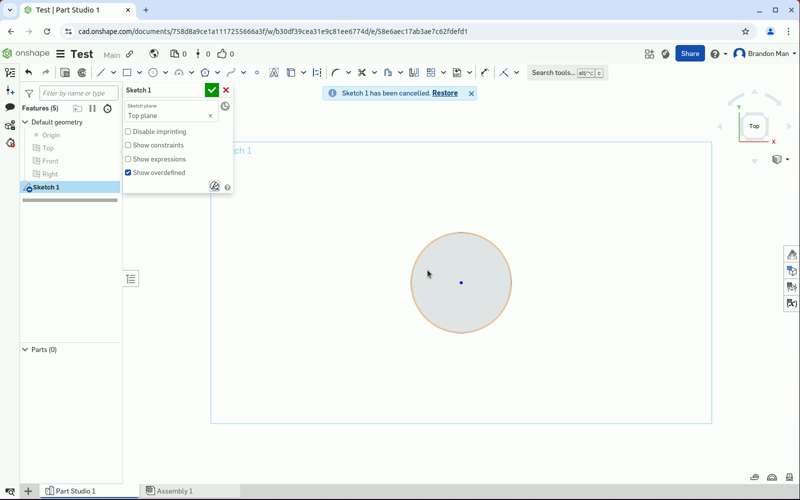
click(427, 269)
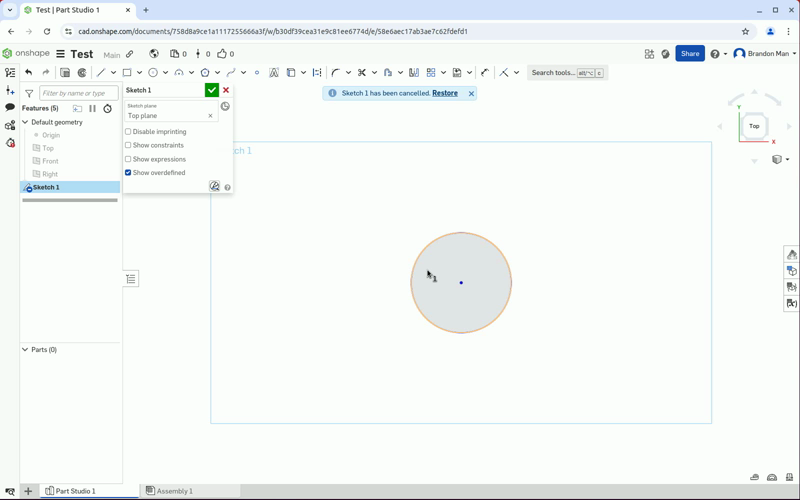
mouse_move(73, 352)
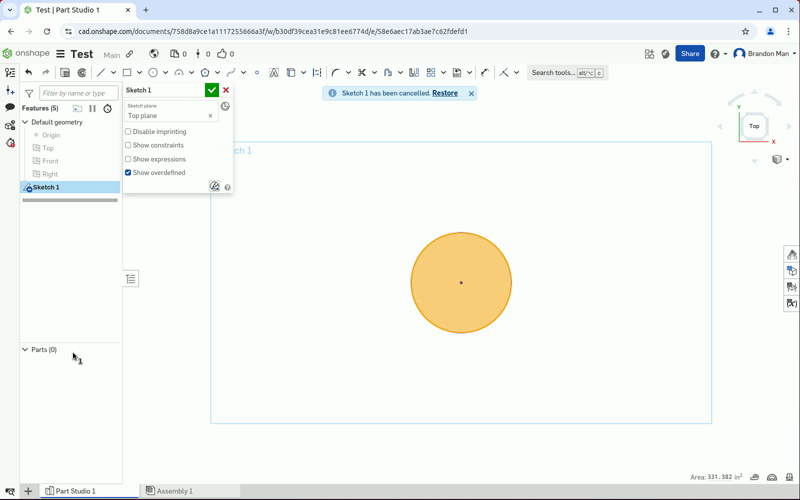
key(shift+y)
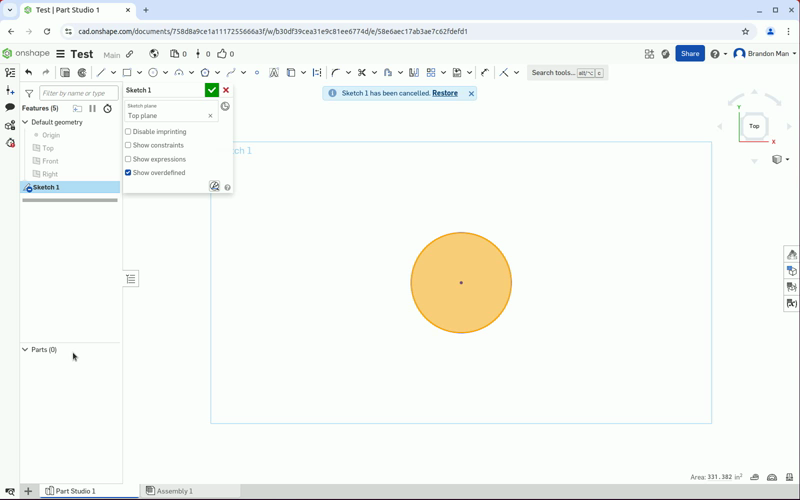
key(shift+e)
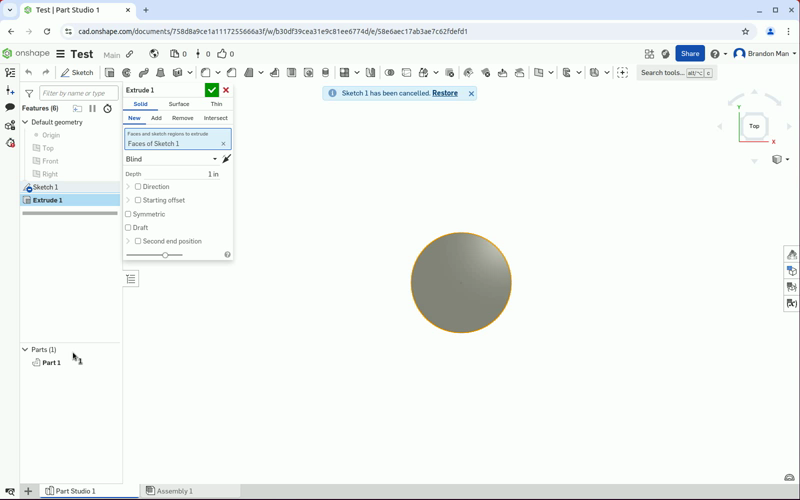
mouse_move(143, 106)
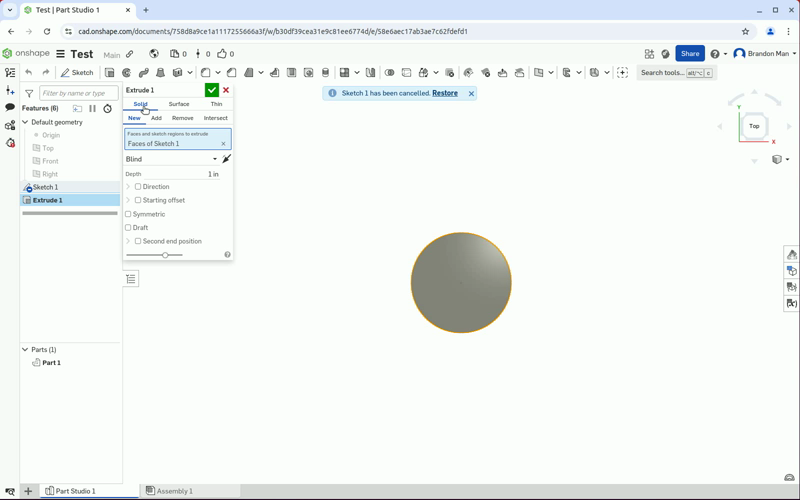
click(143, 106)
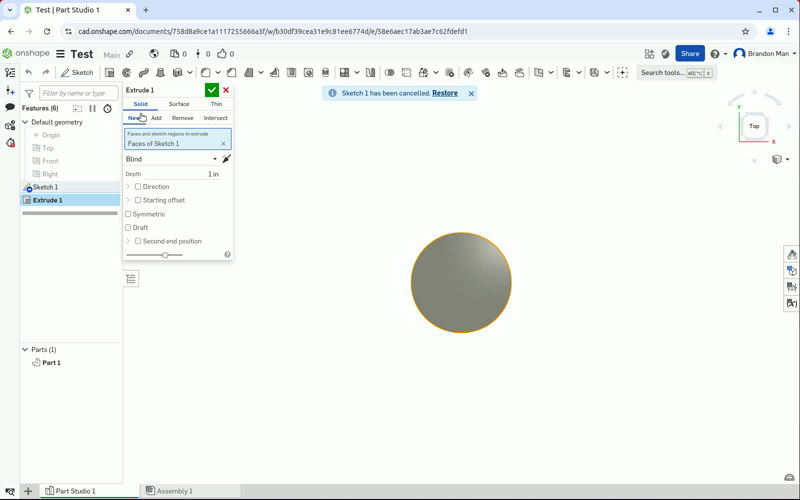
mouse_move(137, 120)
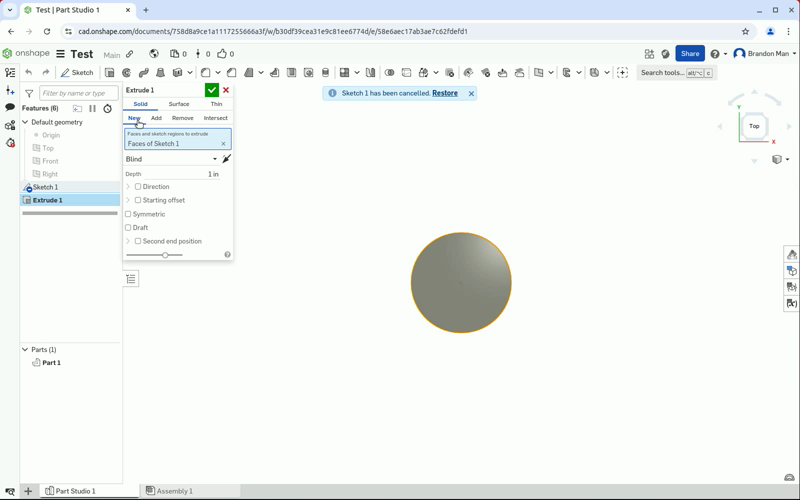
click(137, 120)
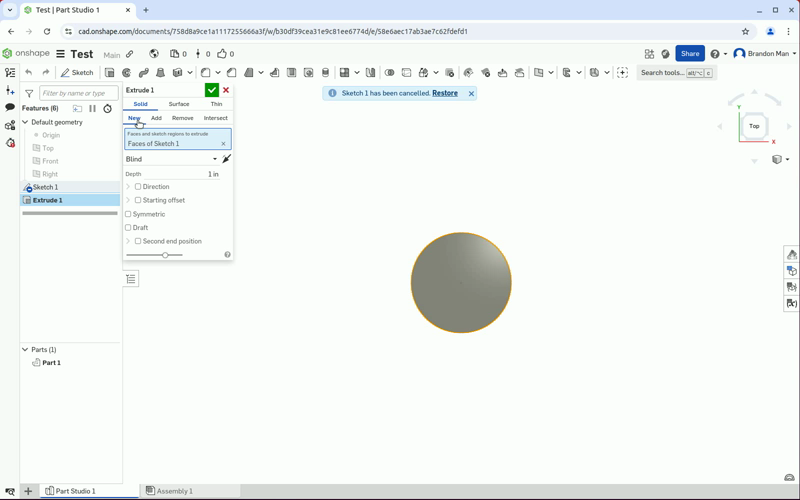
key(tab, 4)
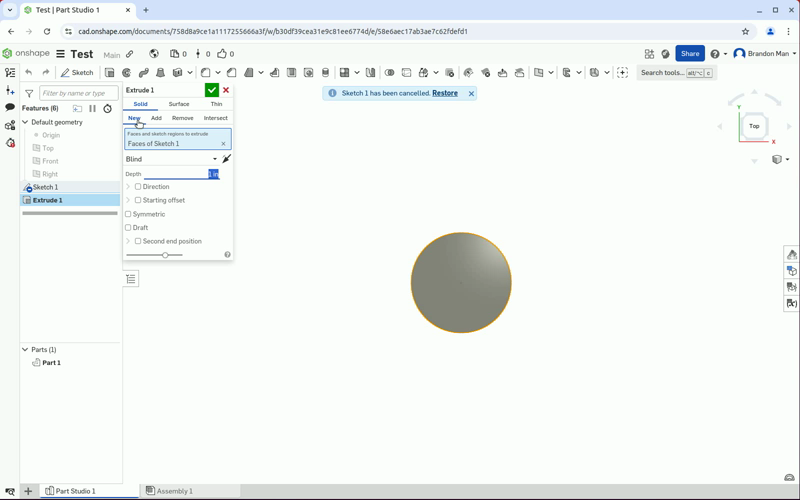
text(11.554)
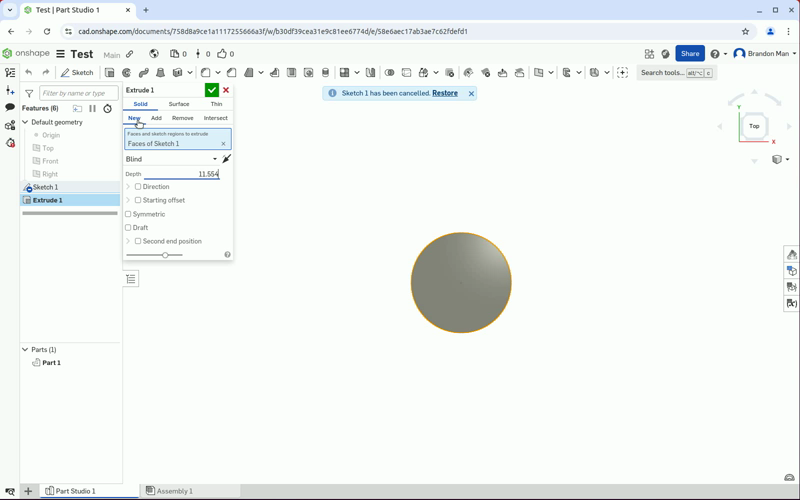
key(enter)
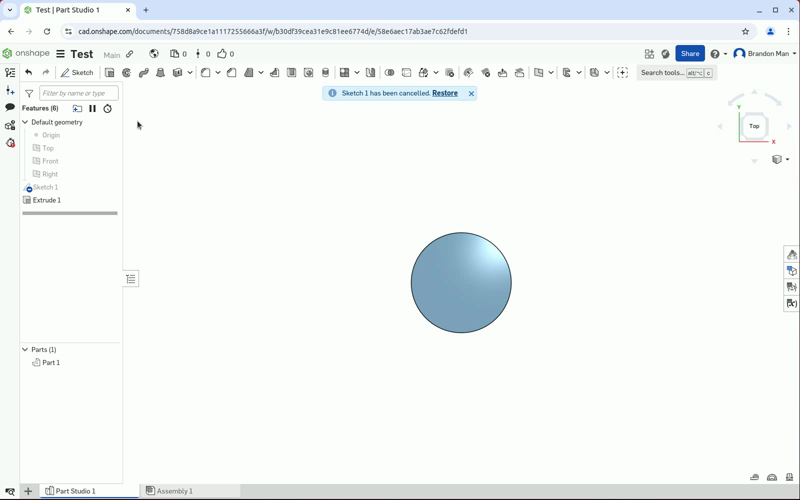
key(shift+h)
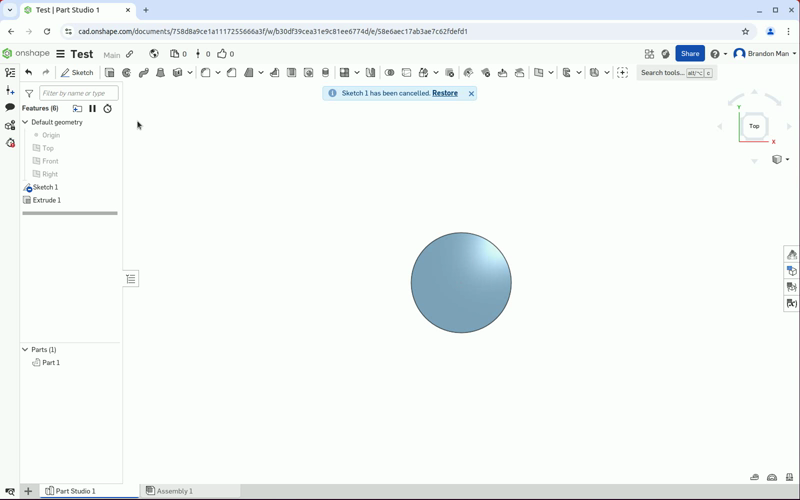
key(shift+h)
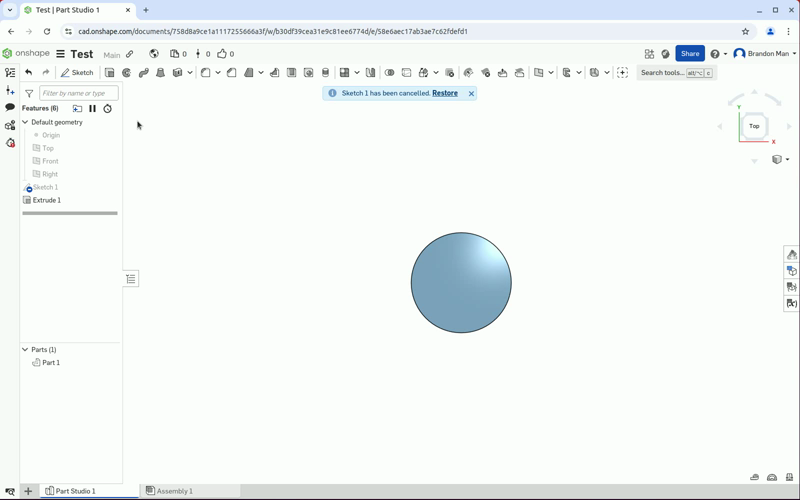
mouse_move(73, 189)
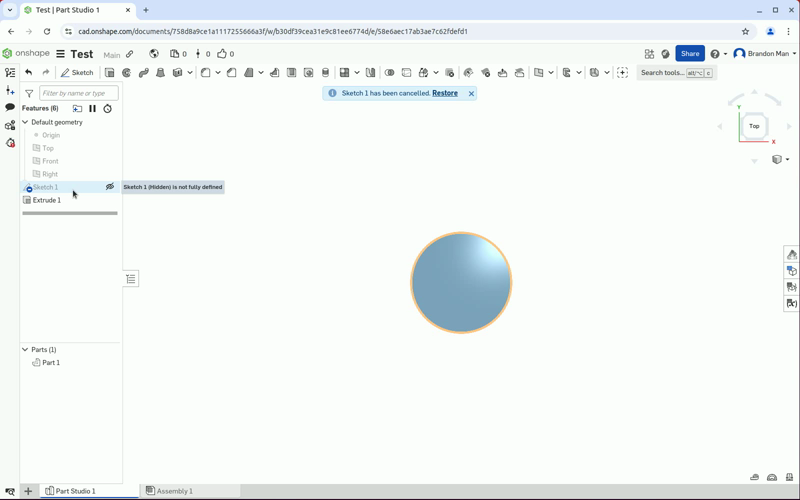
click(73, 189)
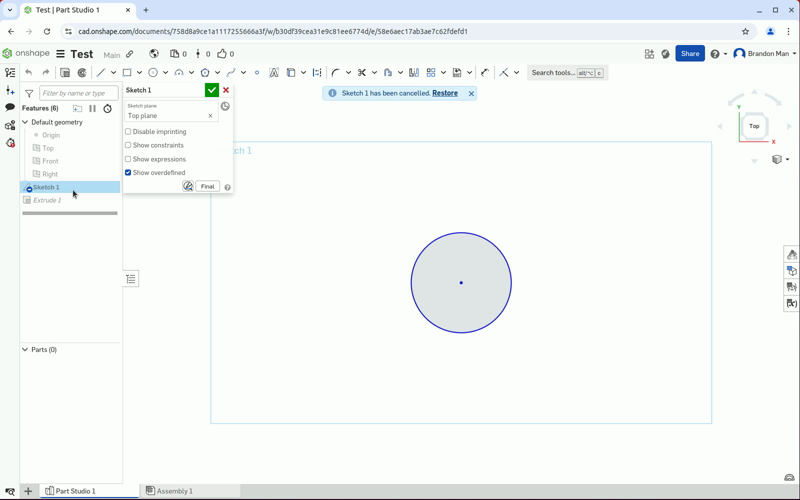
mouse_move(229, 92)
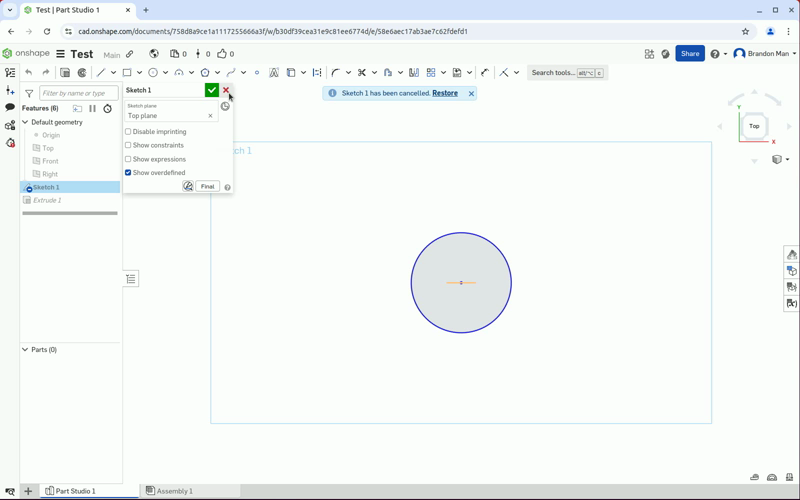
click(229, 92)
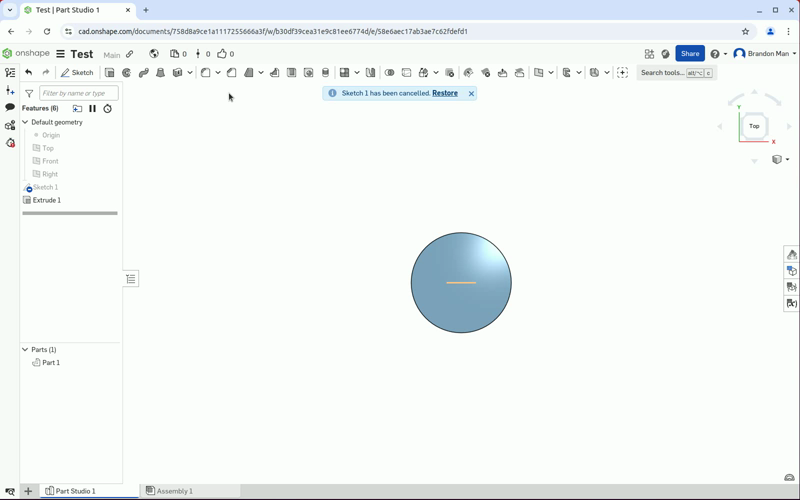
mouse_move(541, 75)
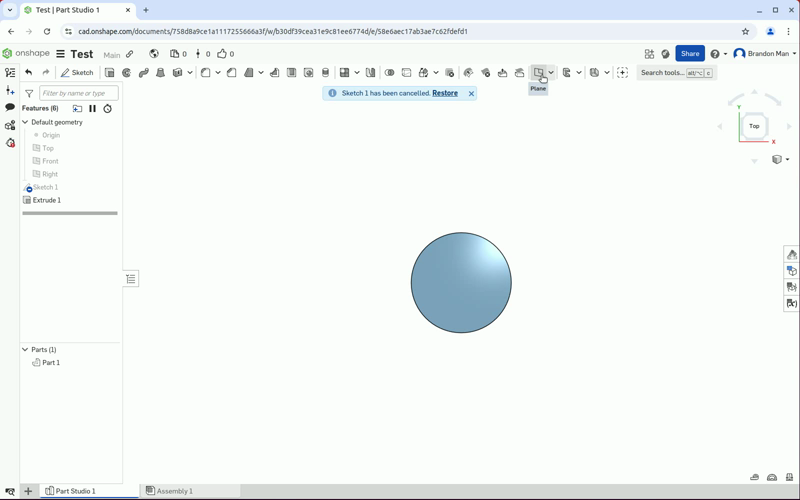
click(541, 75)
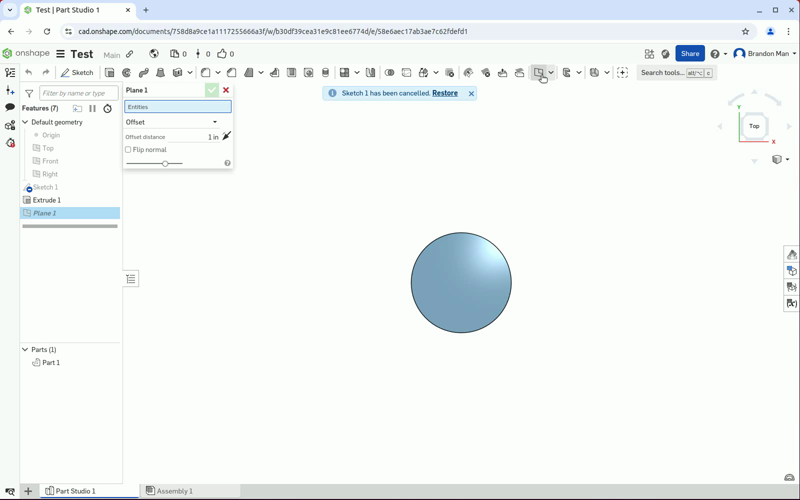
mouse_move(73, 150)
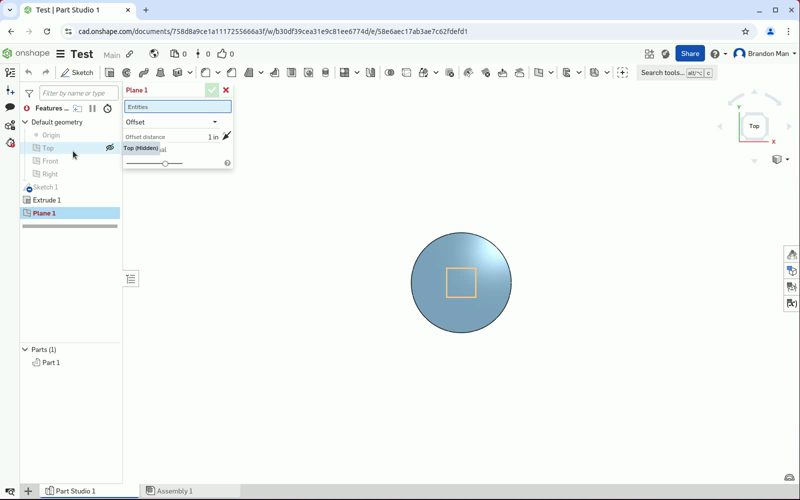
click(73, 150)
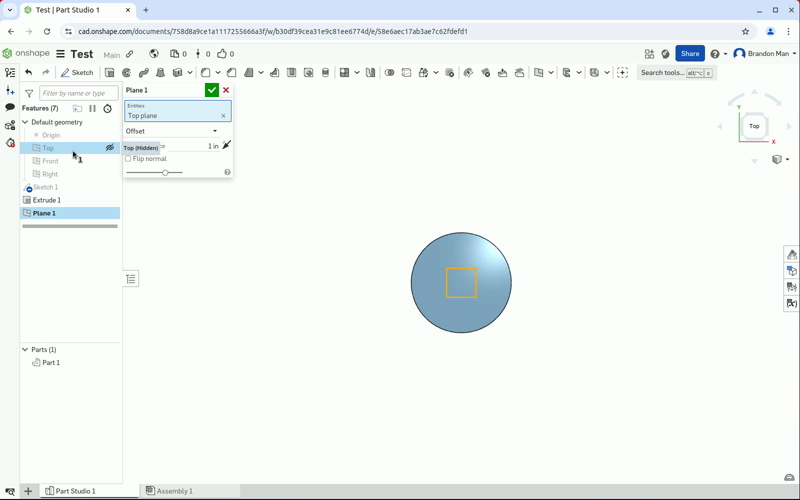
key(tab, 2)
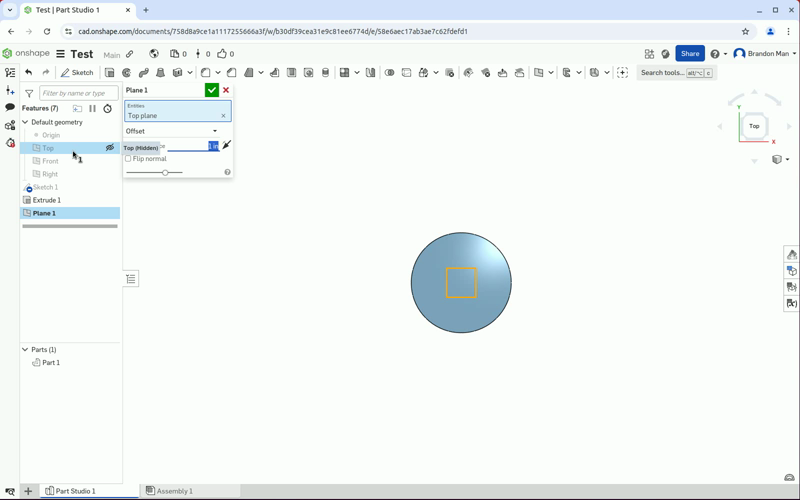
text(11.554)
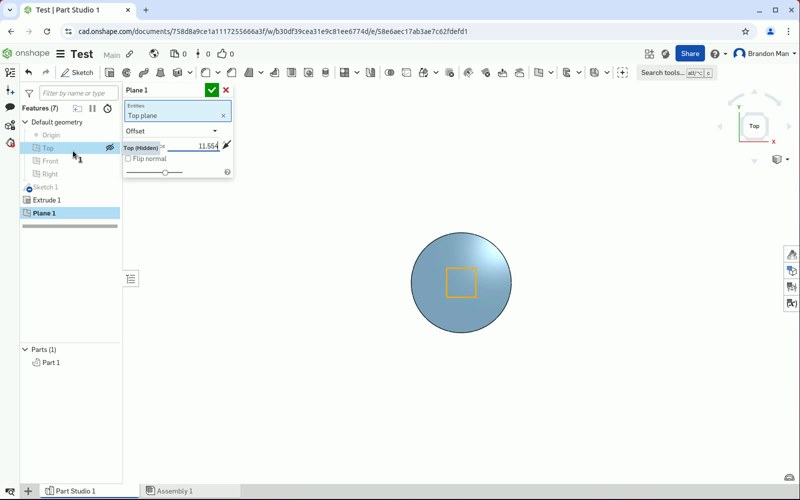
key(enter, 2)
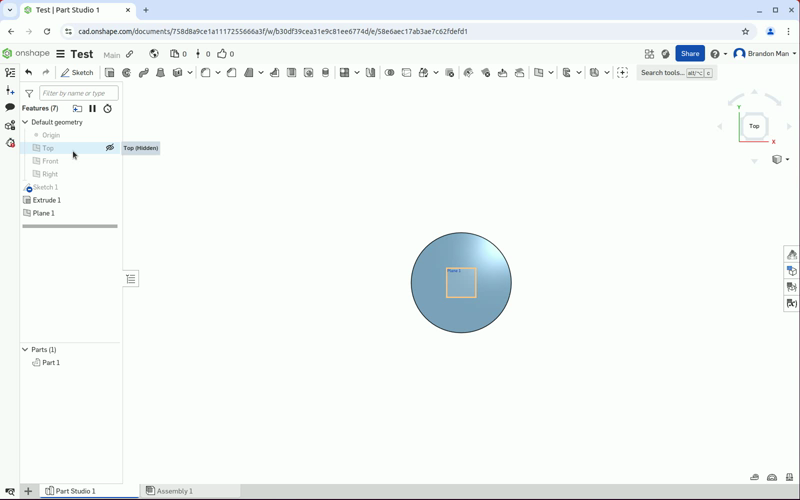
key(shift+s)
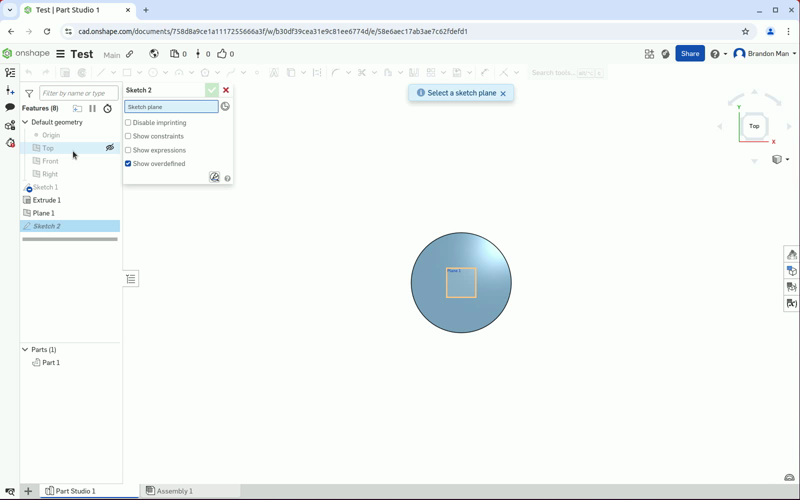
mouse_move(73, 215)
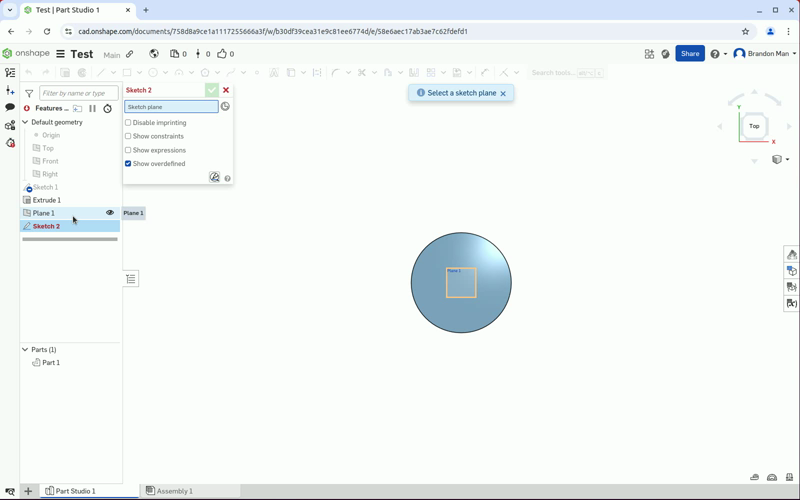
click(73, 215)
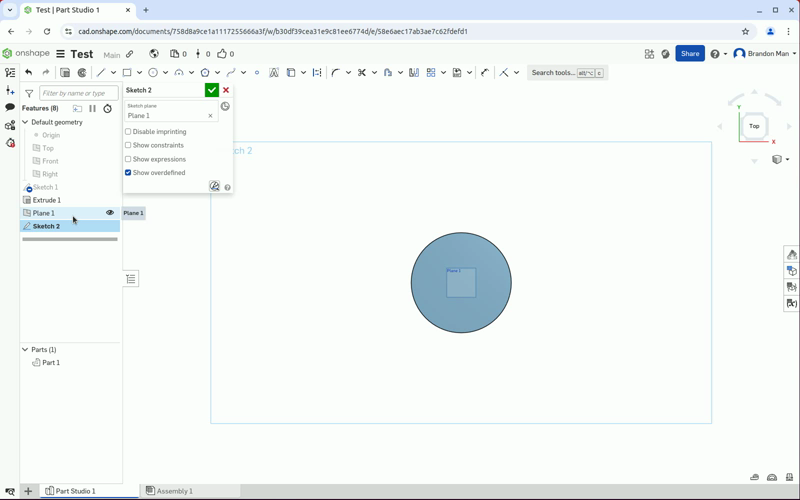
mouse_move(73, 352)
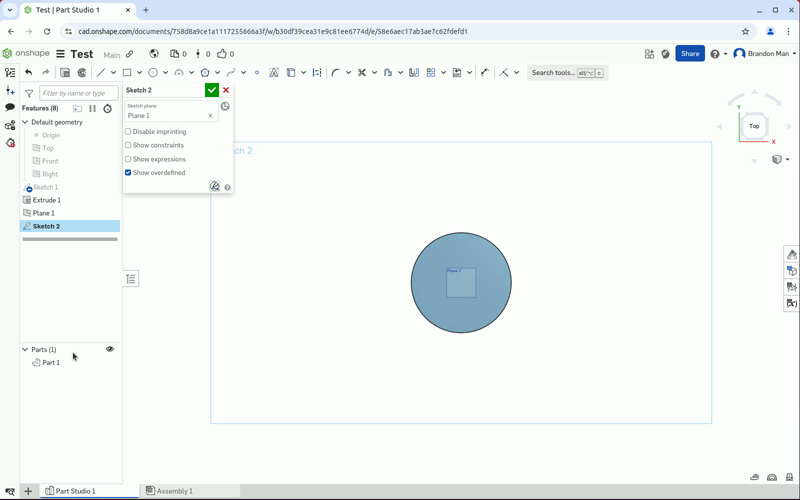
key(y)
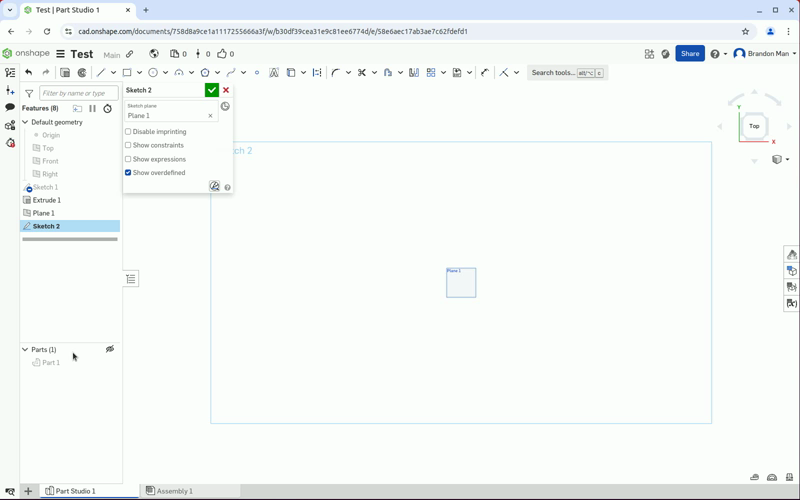
key(c)
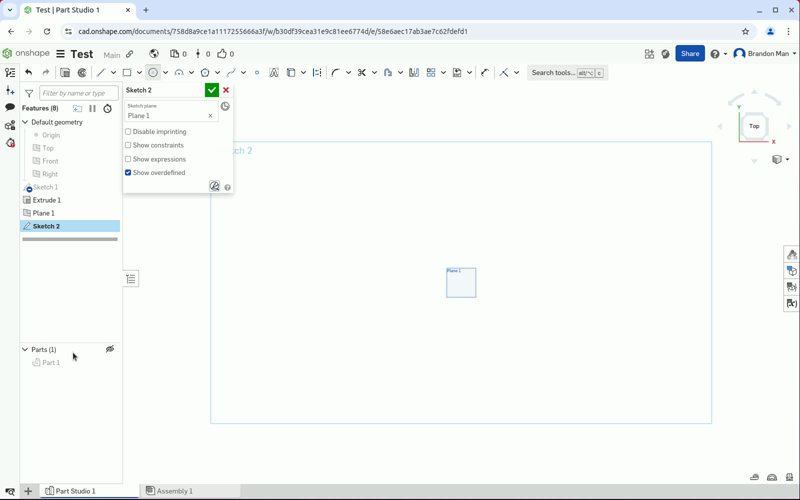
key_down(shift)
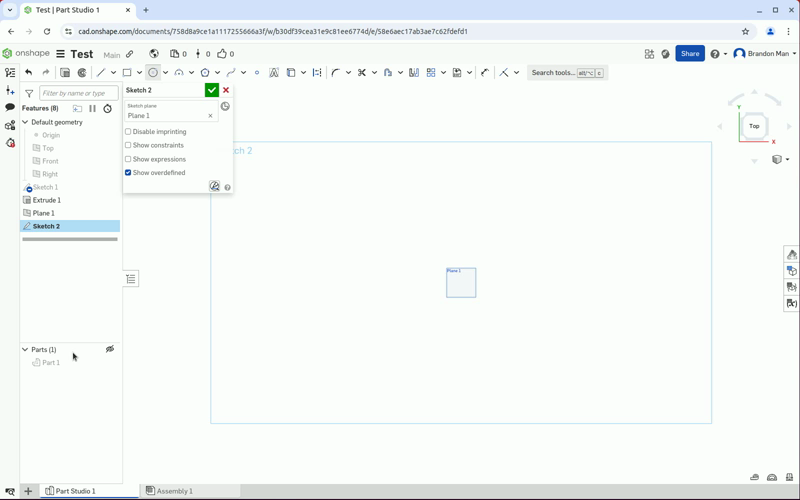
mouse_move(461, 282)
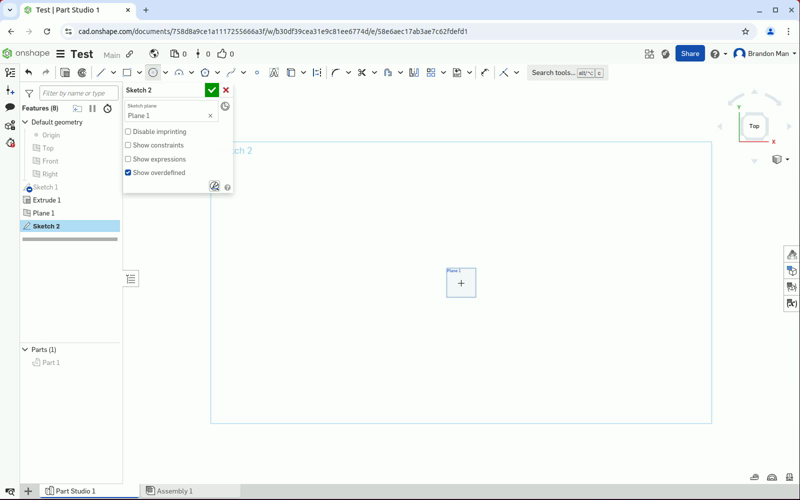
click(461, 282)
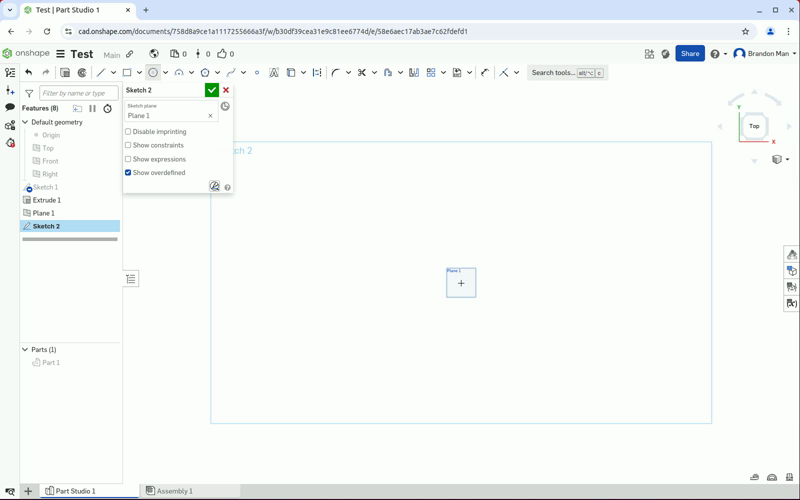
key_up(shift)
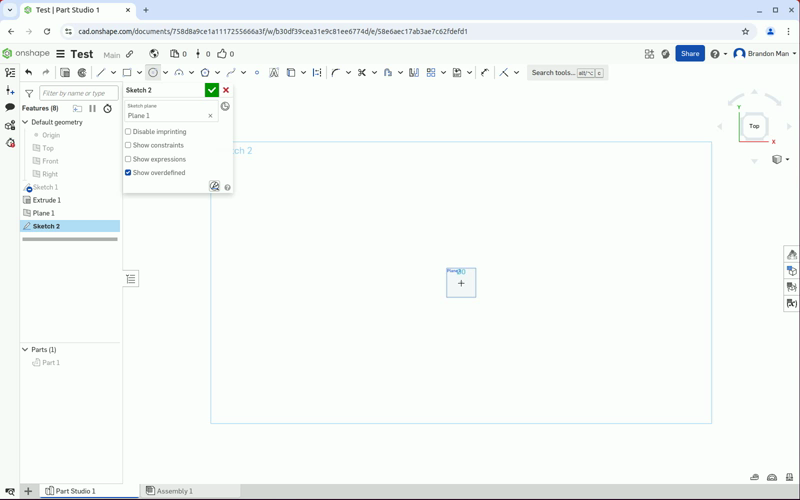
mouse_move(497, 282)
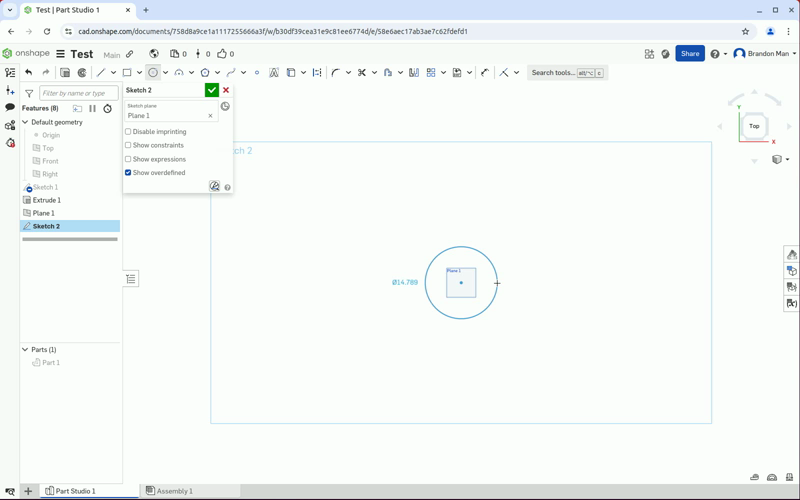
click(497, 282)
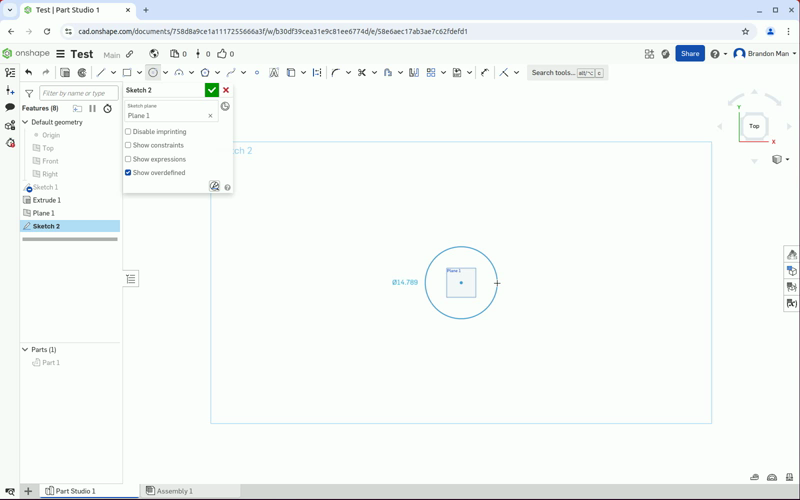
key(esc)
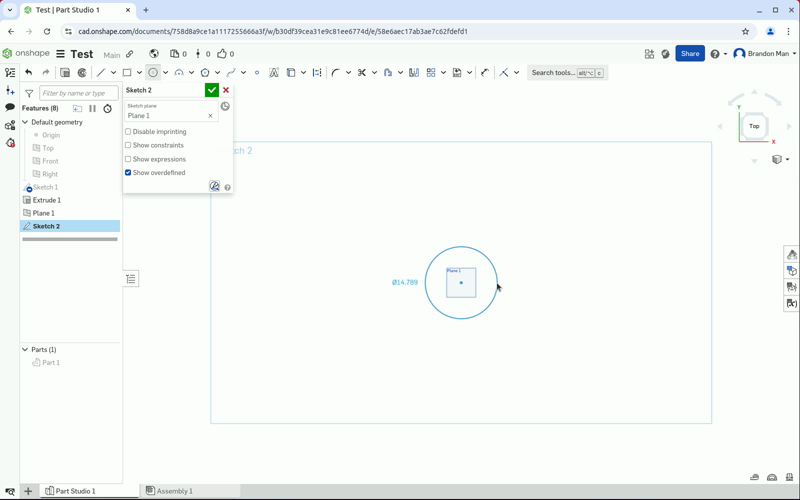
mouse_move(467, 258)
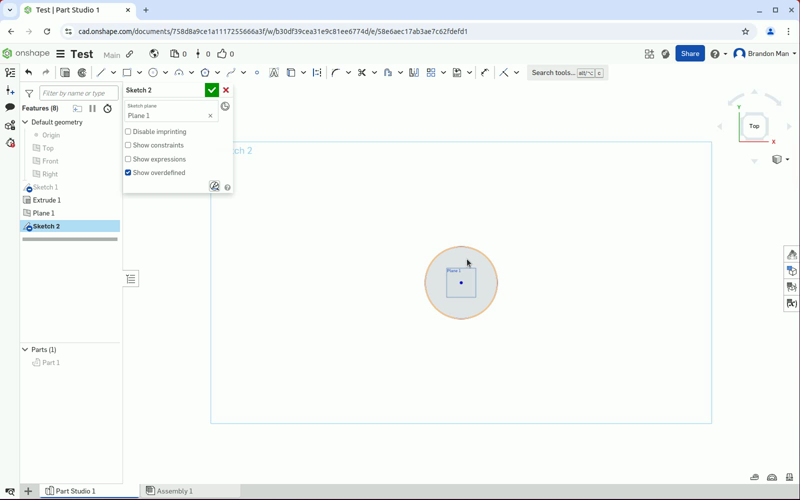
click(467, 258)
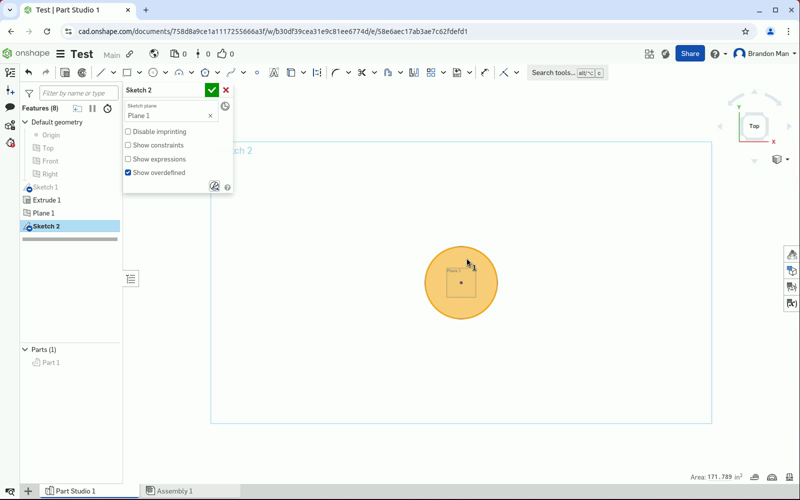
mouse_move(73, 352)
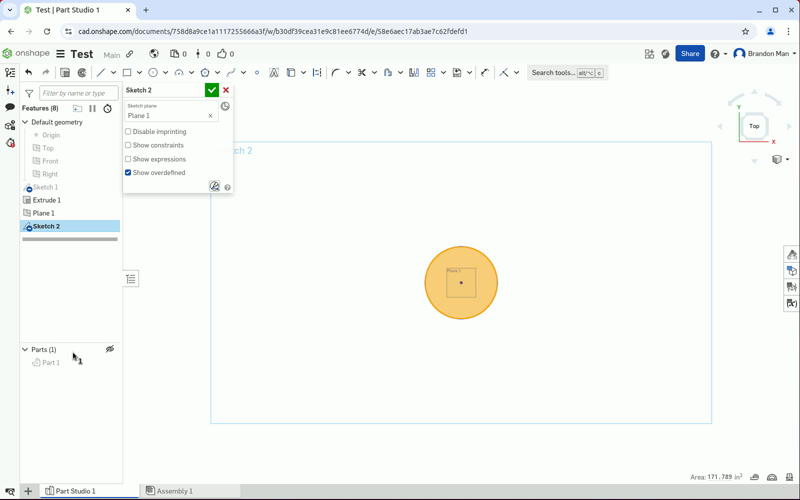
key(shift+y)
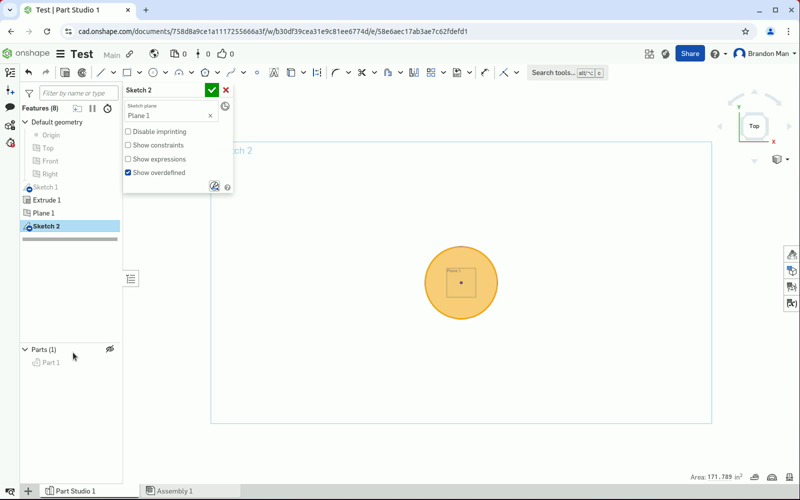
key(shift+e)
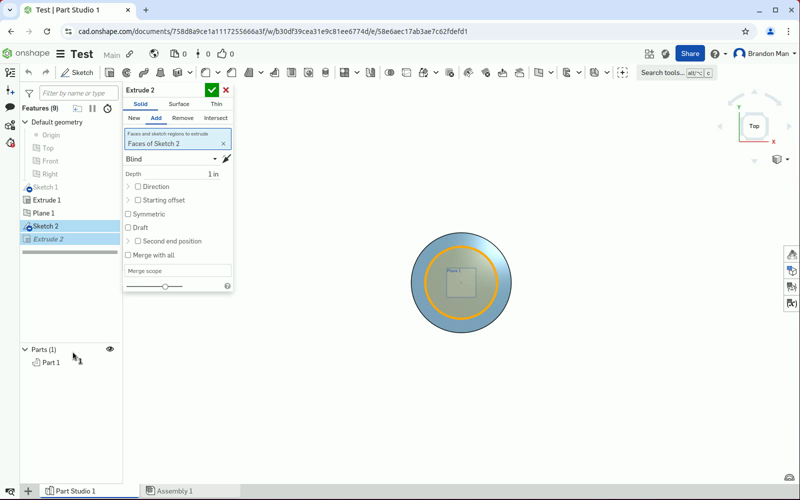
mouse_move(143, 106)
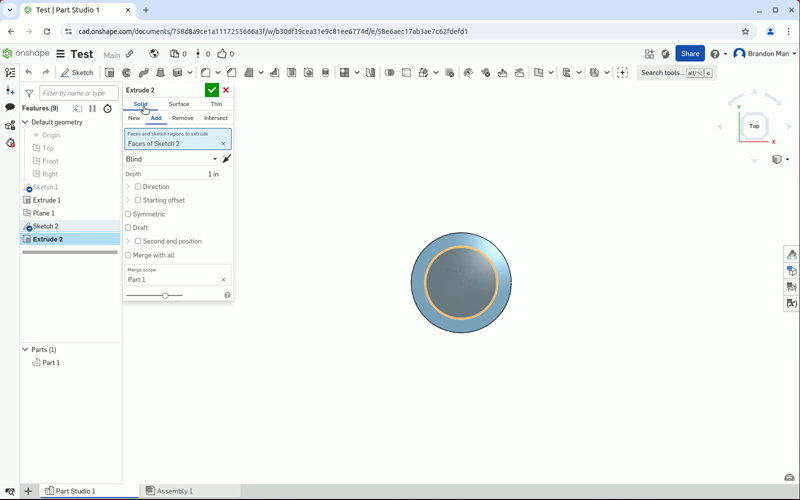
click(143, 106)
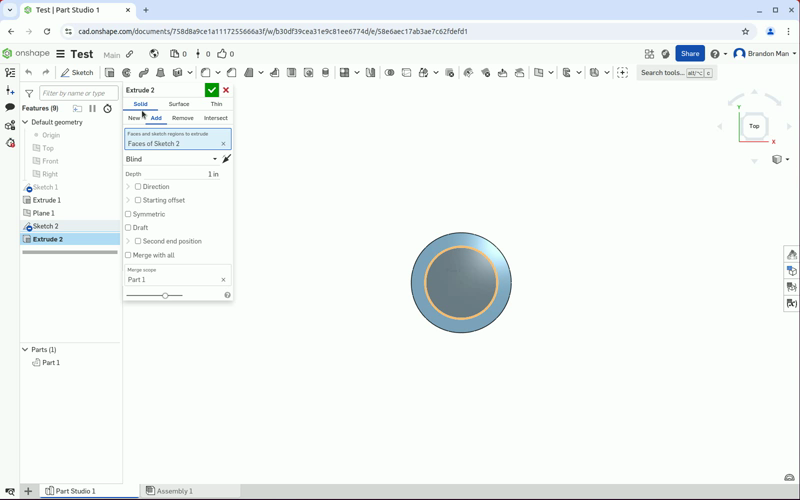
mouse_move(137, 120)
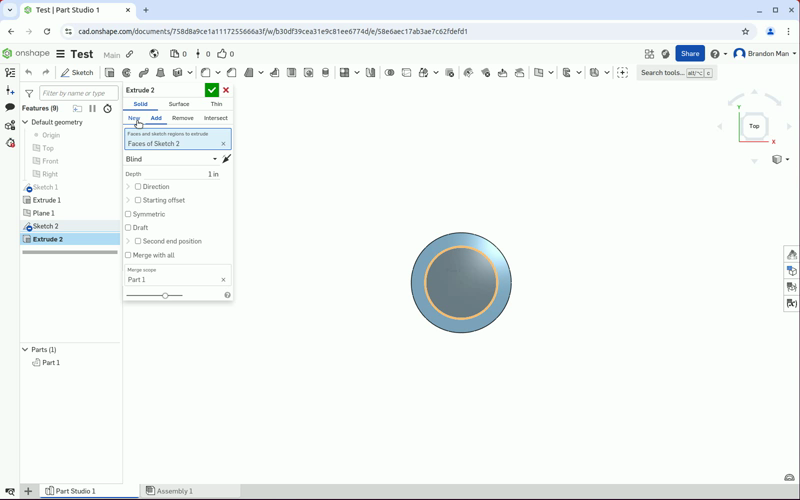
click(137, 120)
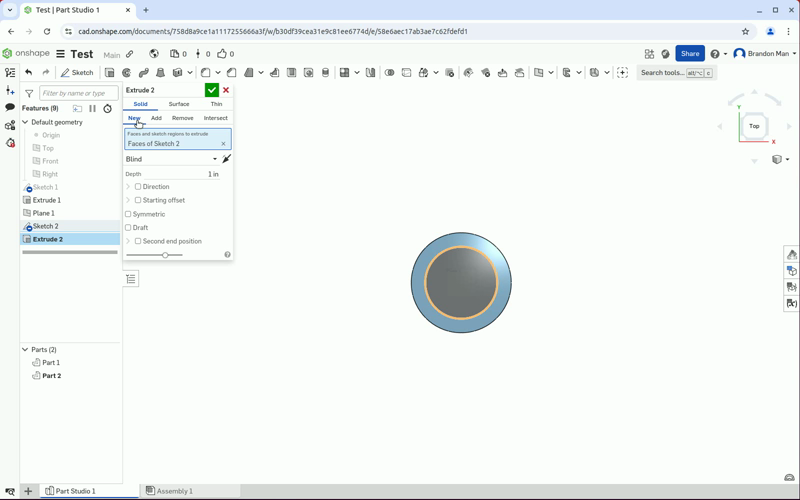
key(tab, 4)
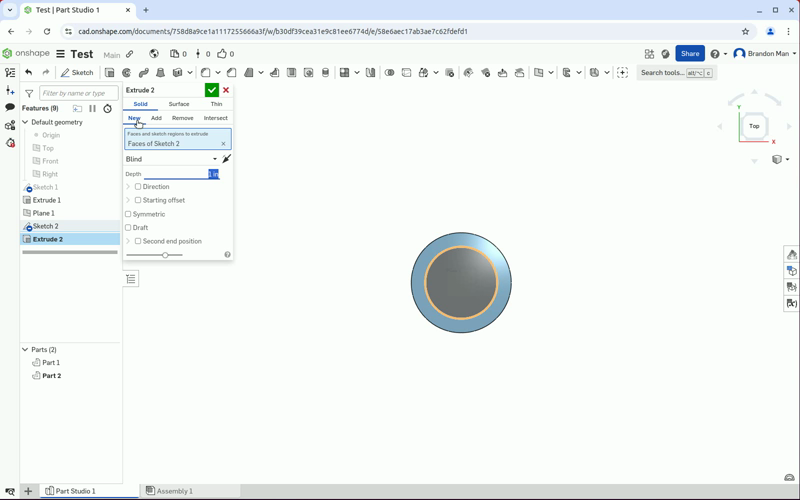
text(5.777)
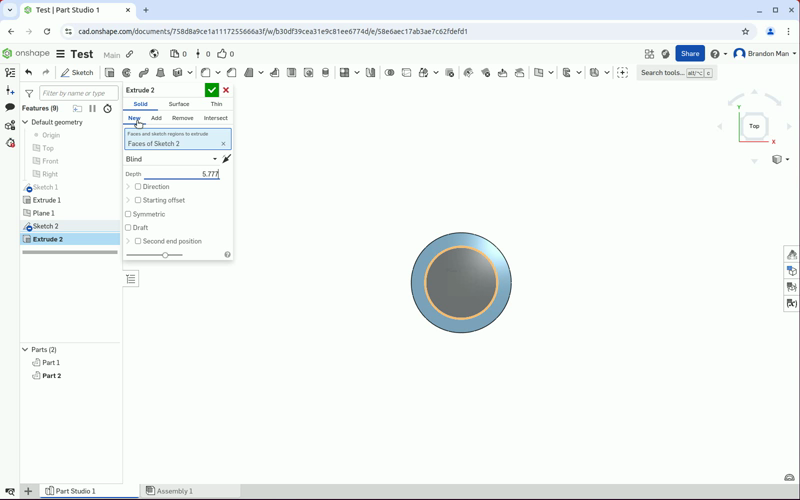
key(enter)
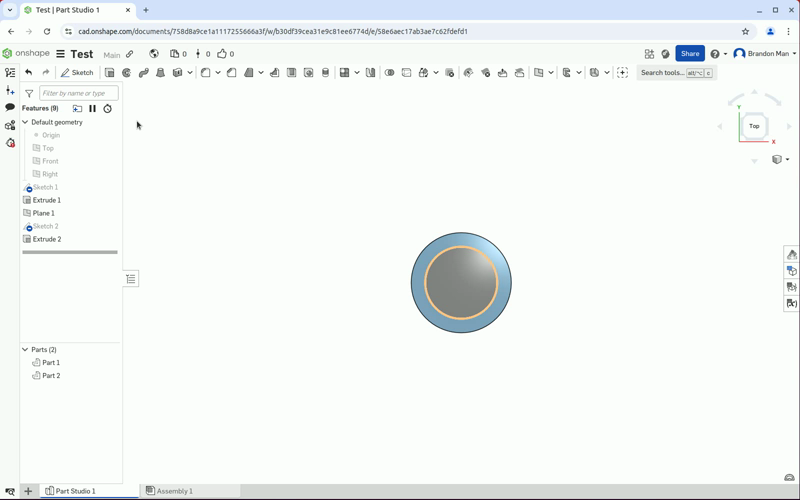
key(shift+h)
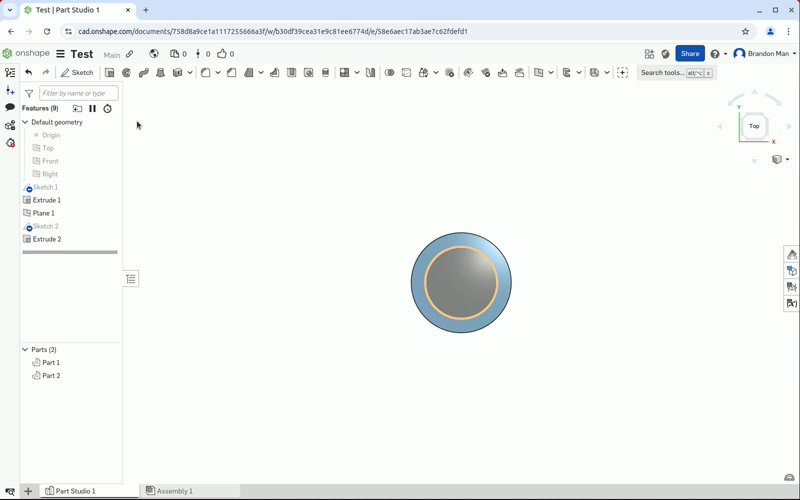
key(shift+h)
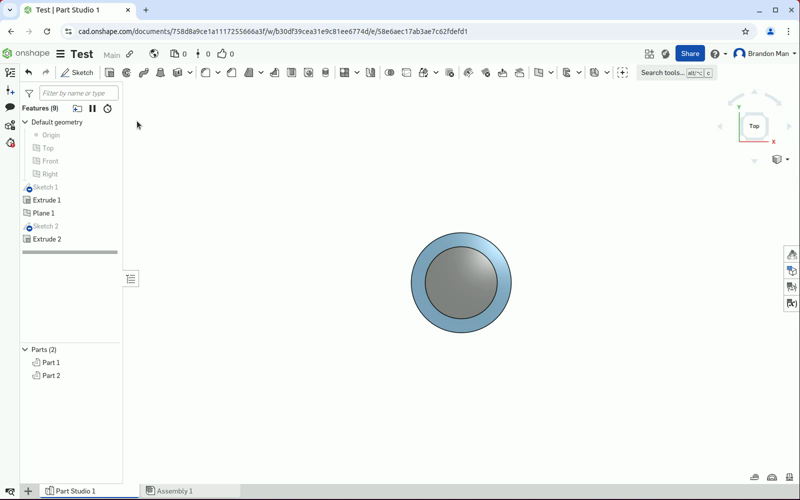
mouse_move(73, 189)
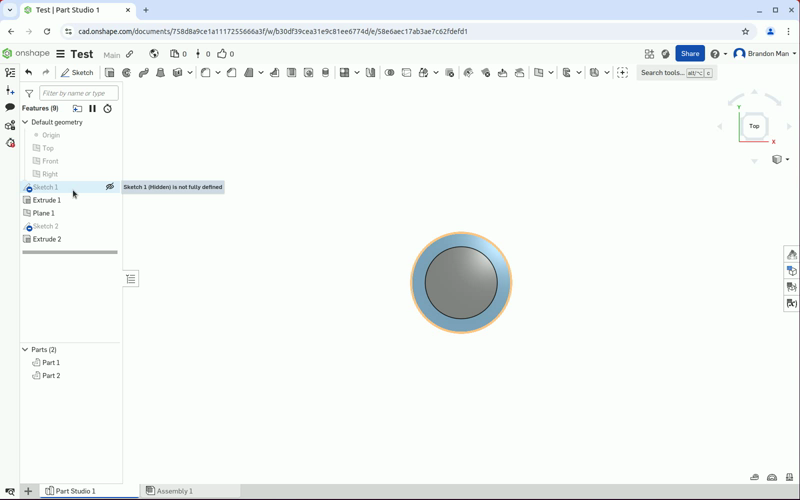
click(73, 189)
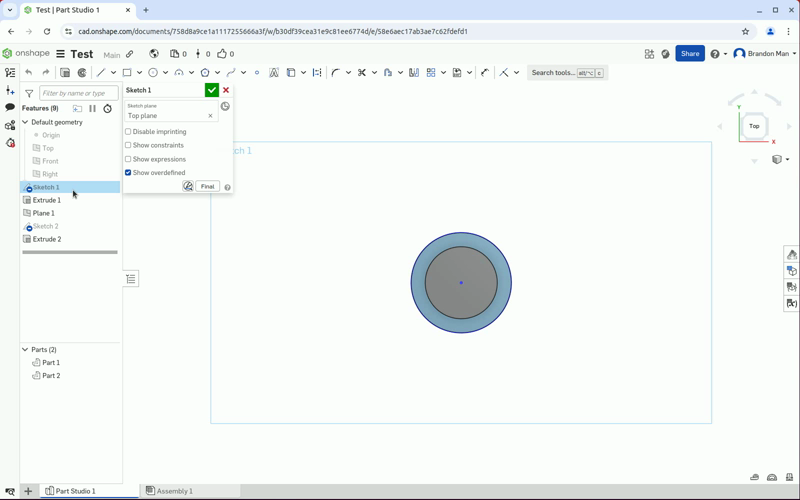
mouse_move(229, 92)
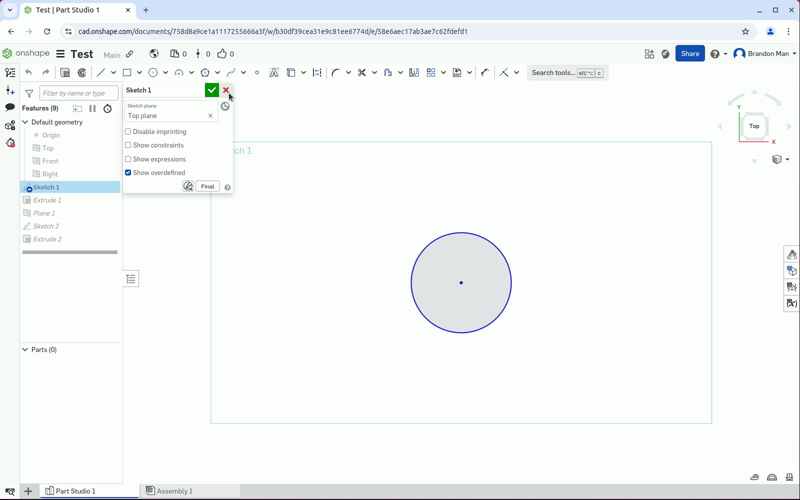
click(229, 92)
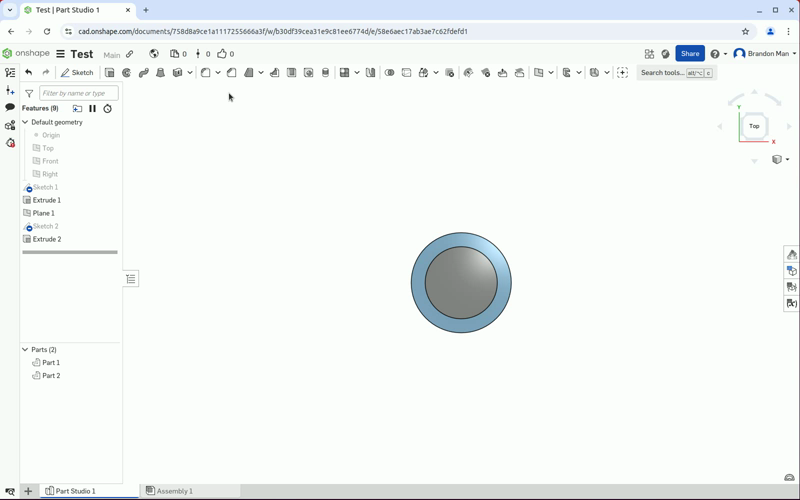
mouse_move(541, 75)
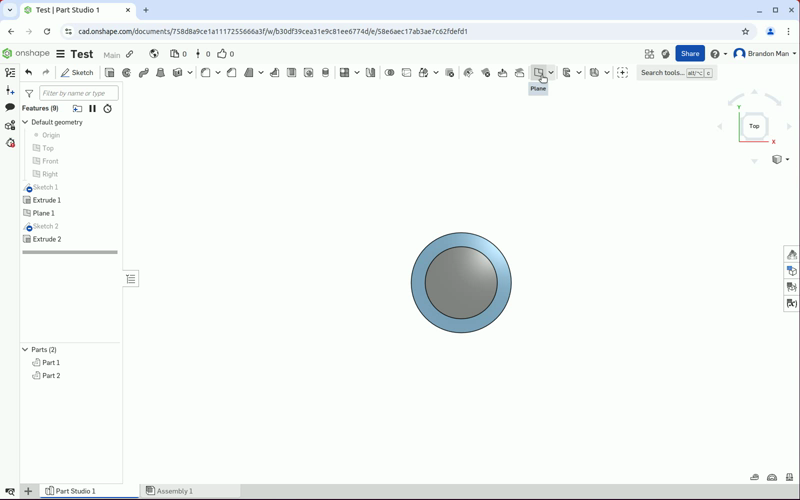
click(541, 75)
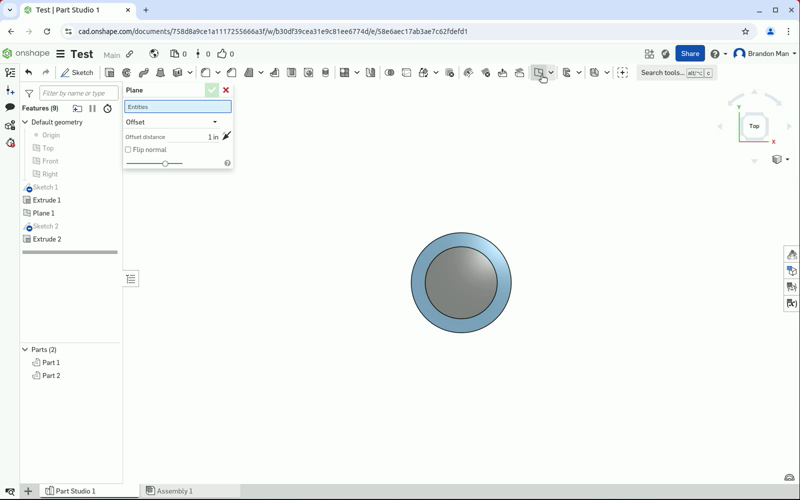
mouse_move(73, 150)
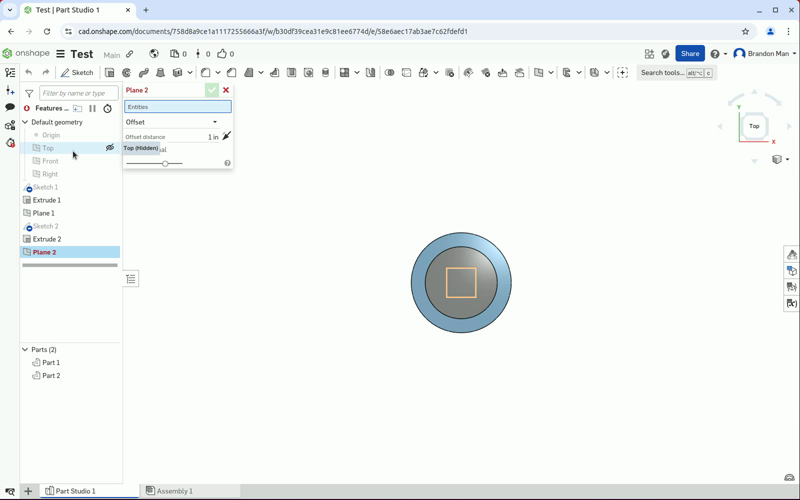
click(73, 150)
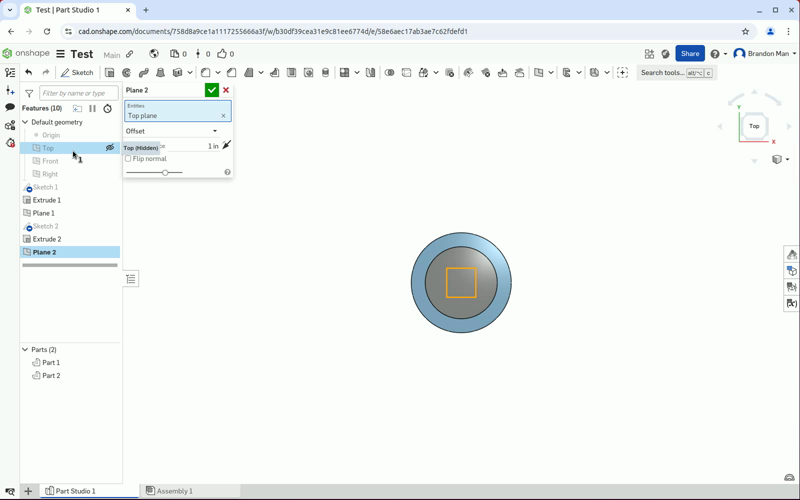
key(tab, 2)
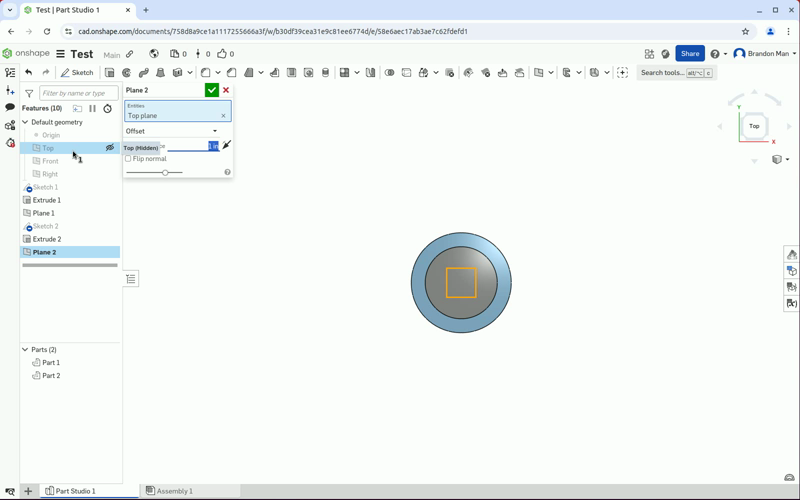
text(17.316)
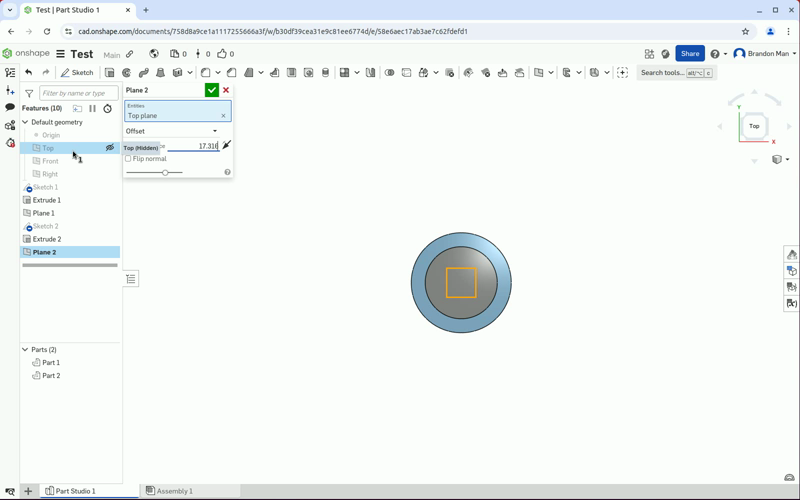
key(enter, 2)
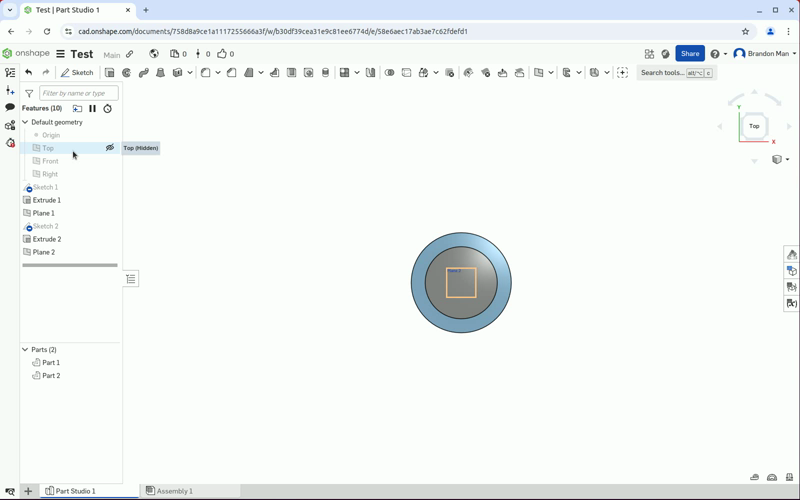
key(shift+s)
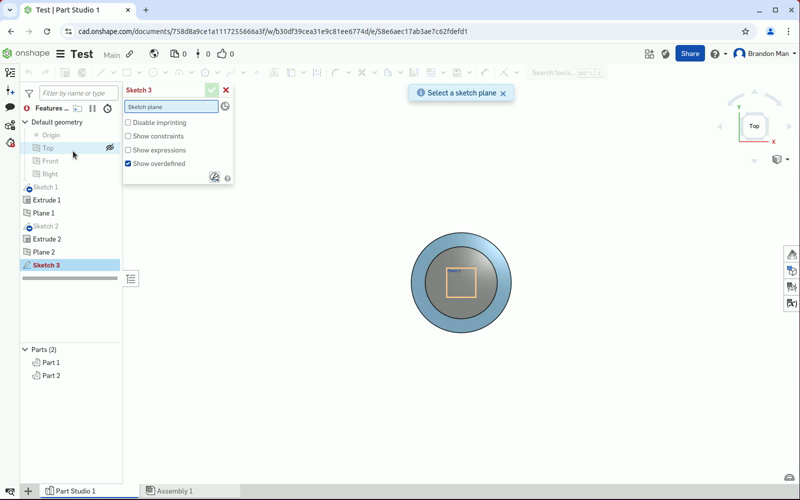
mouse_move(73, 254)
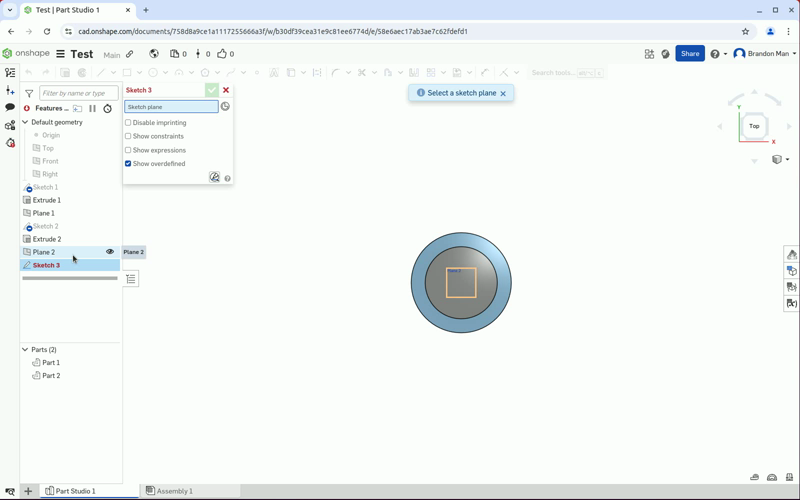
click(73, 254)
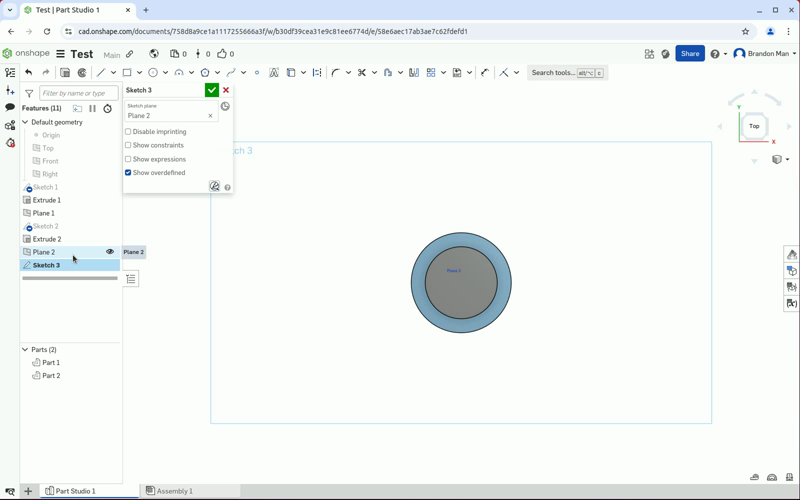
mouse_move(73, 352)
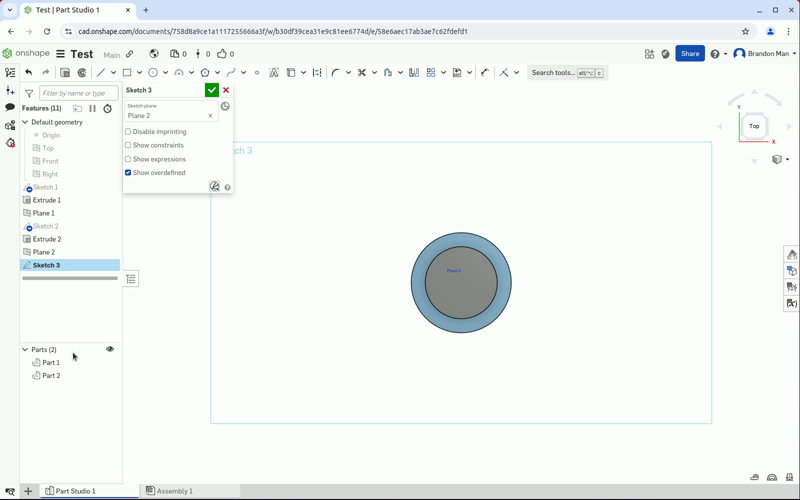
key(y)
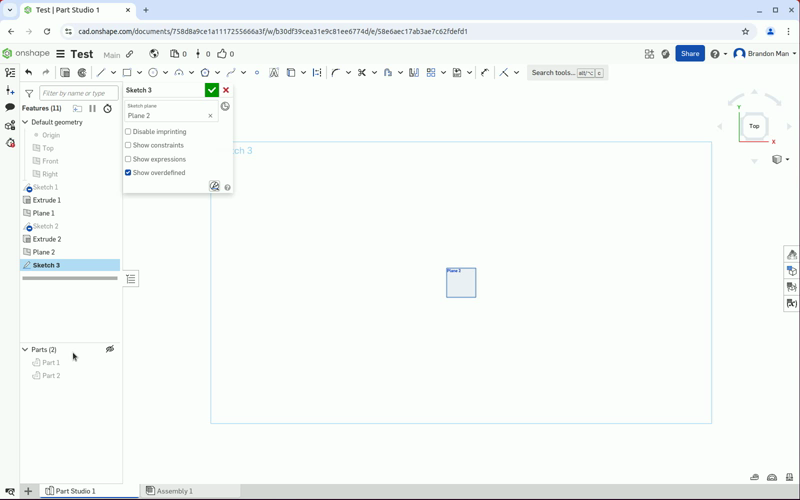
key(c)
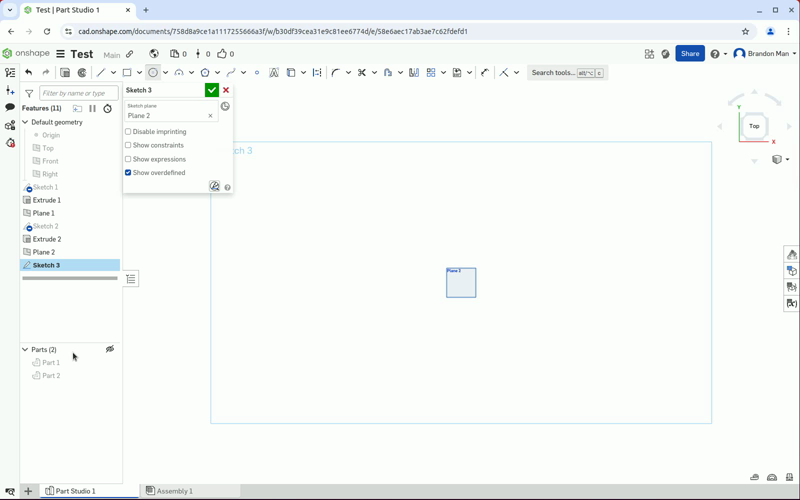
key_down(shift)
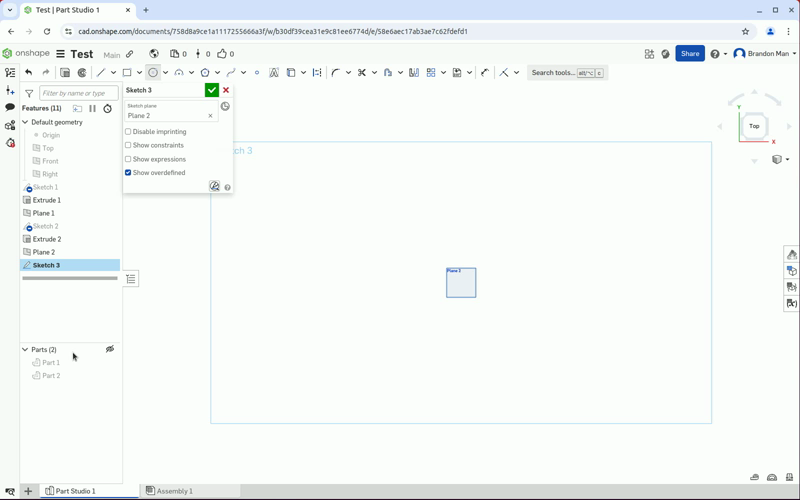
mouse_move(461, 282)
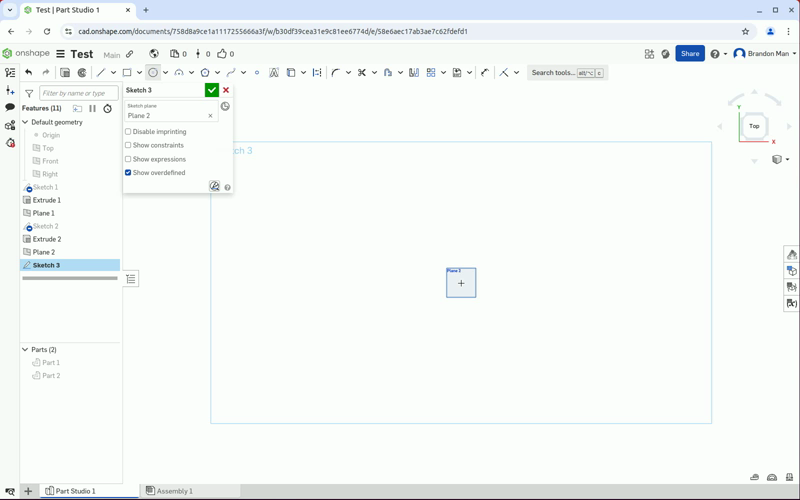
click(461, 282)
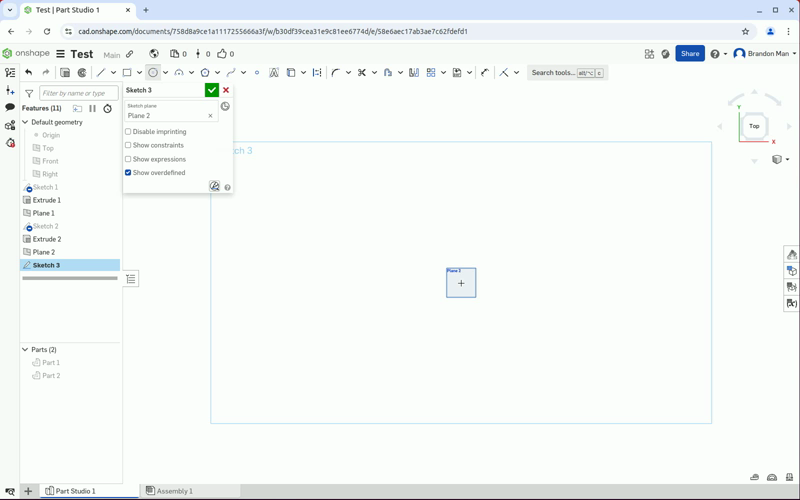
key_up(shift)
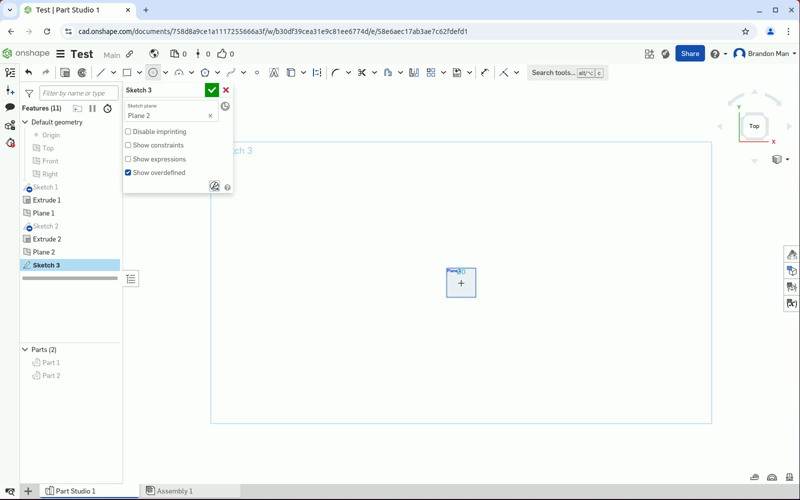
mouse_move(490, 282)
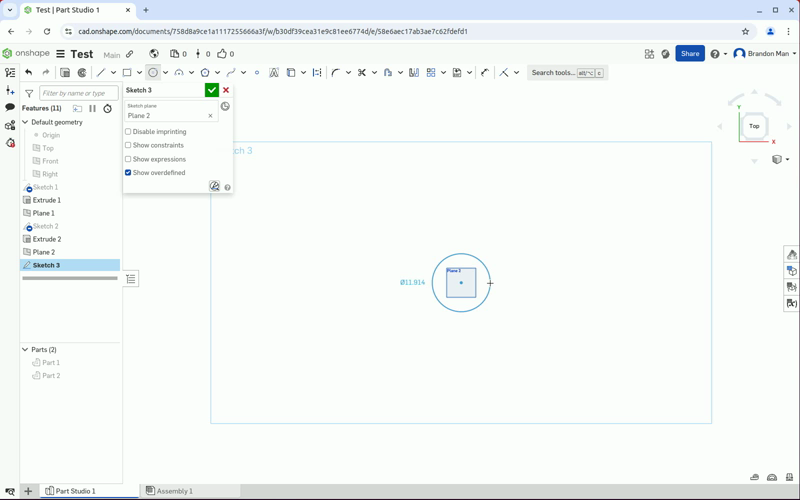
click(490, 282)
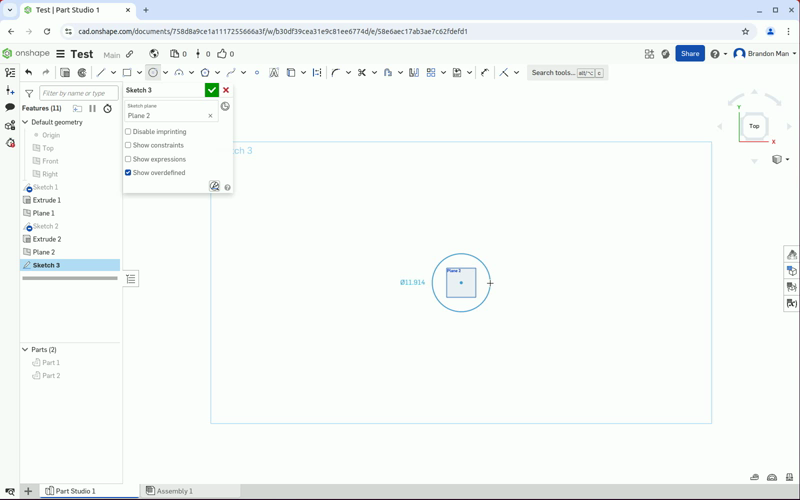
key(esc)
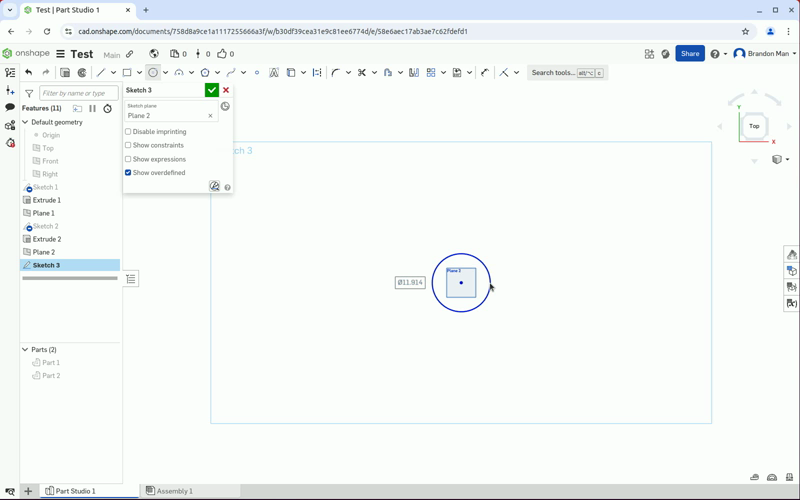
mouse_move(450, 288)
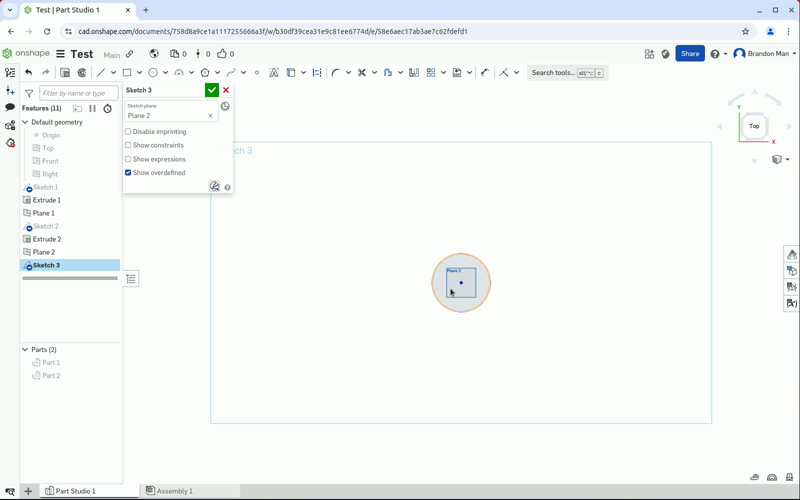
click(450, 288)
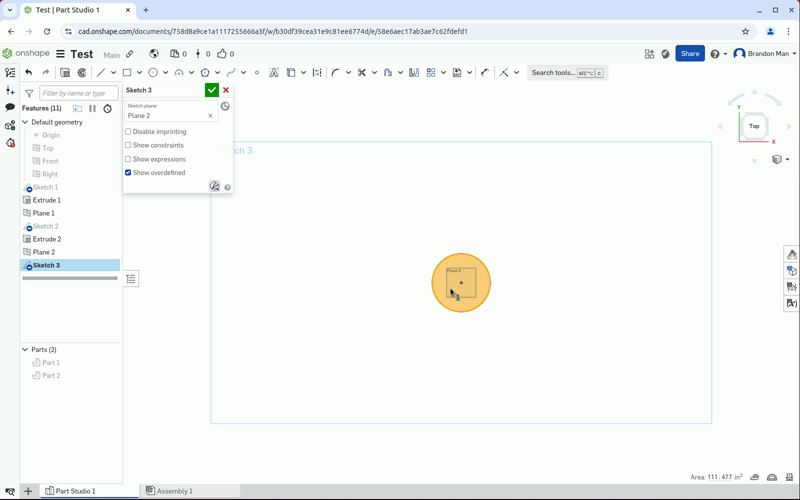
mouse_move(73, 352)
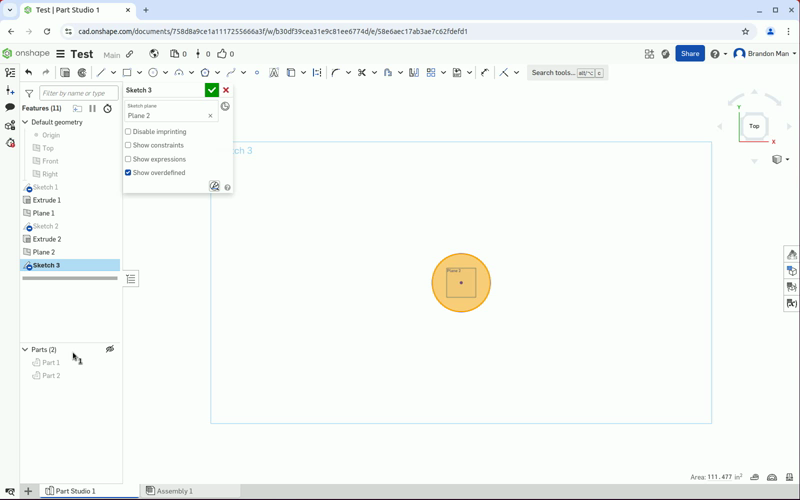
key(shift+y)
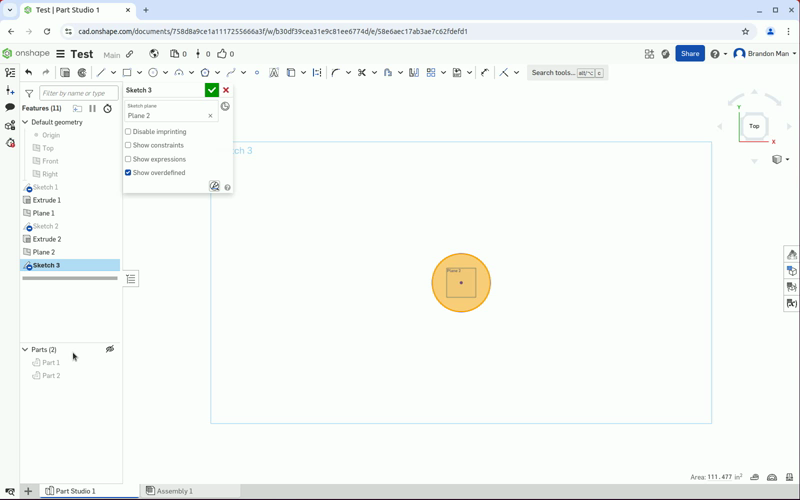
key(shift+e)
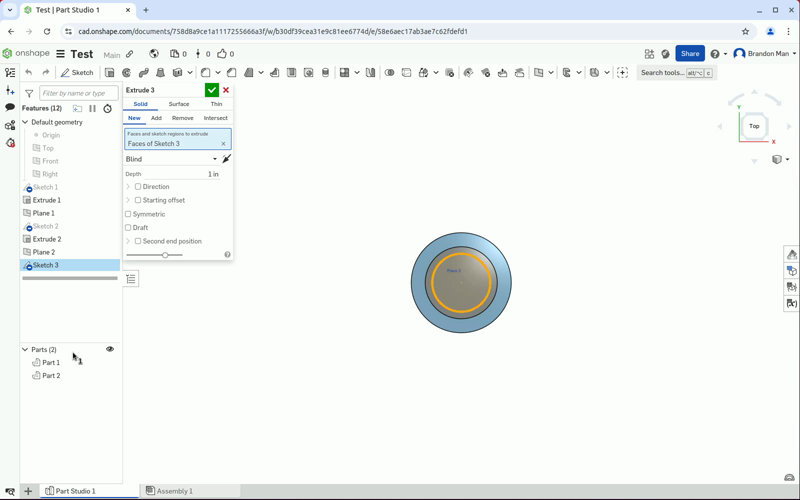
mouse_move(143, 106)
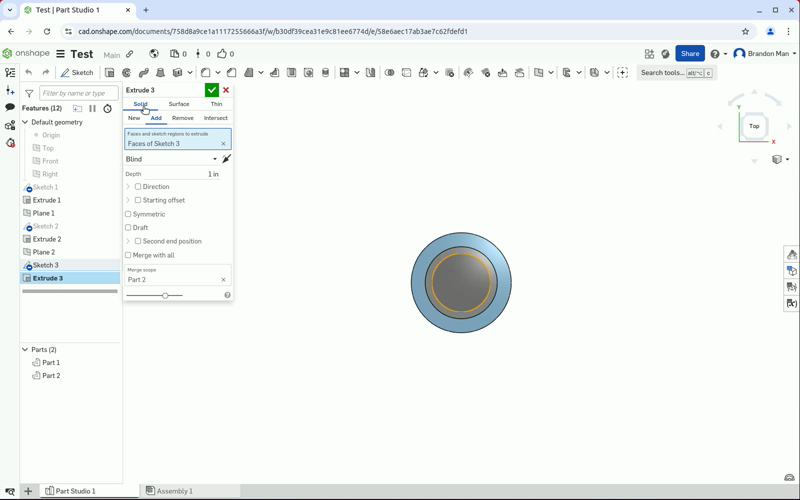
click(143, 106)
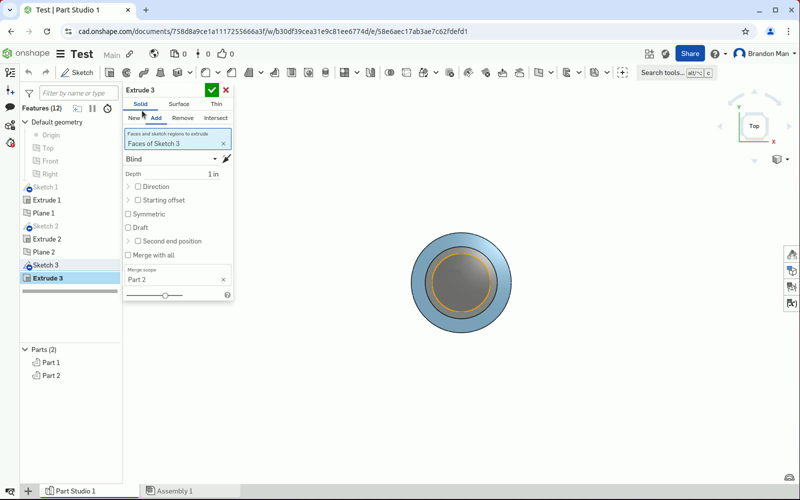
mouse_move(137, 120)
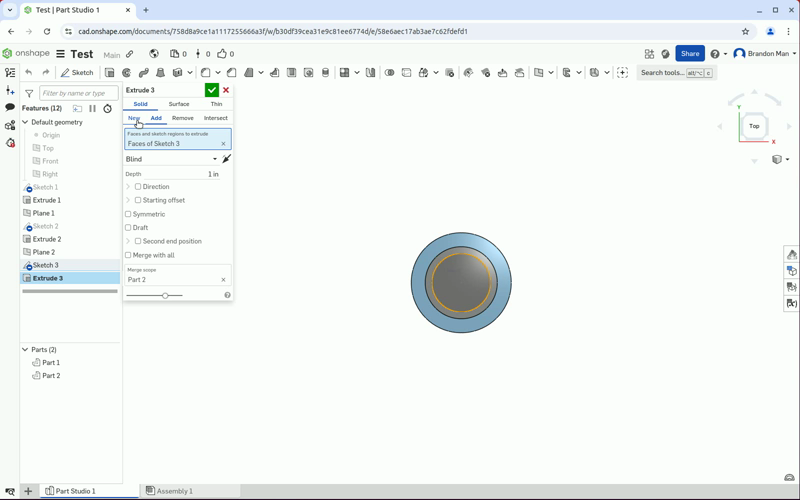
click(137, 120)
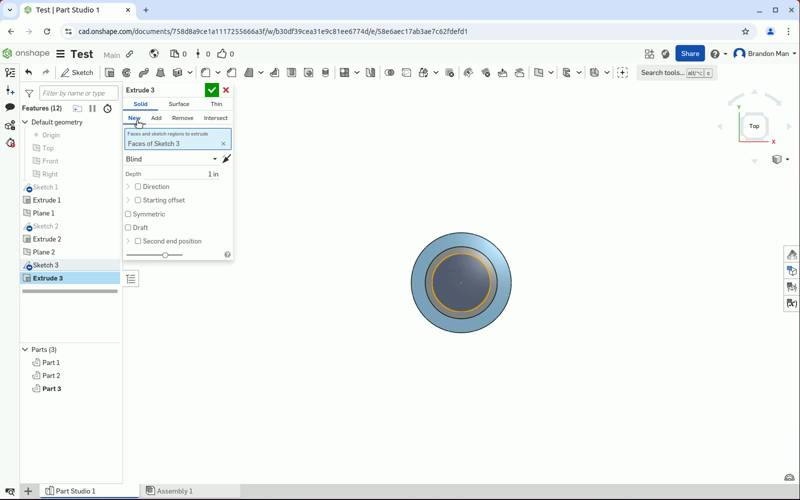
key(tab, 4)
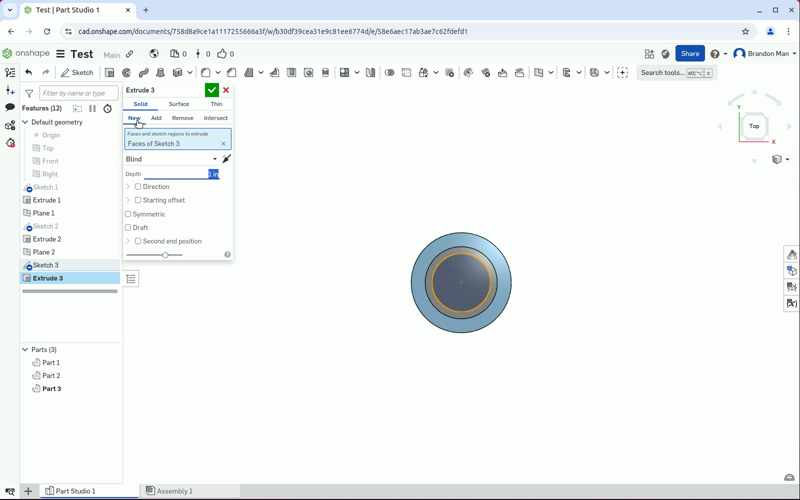
text(5.777)
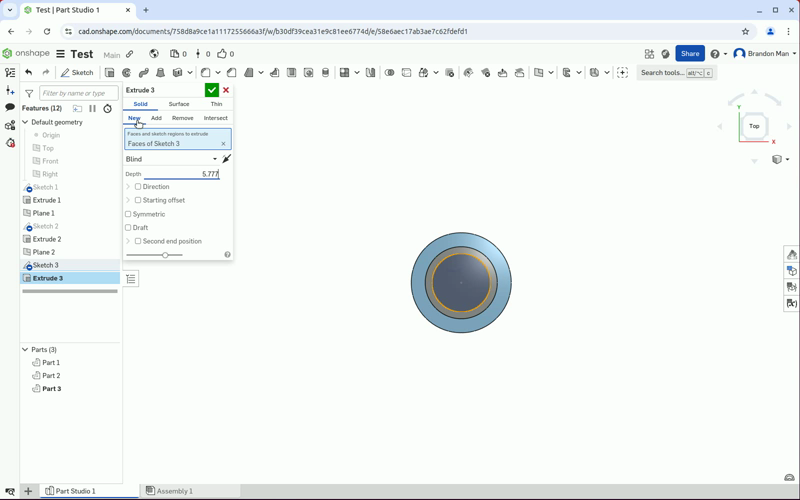
key(enter)
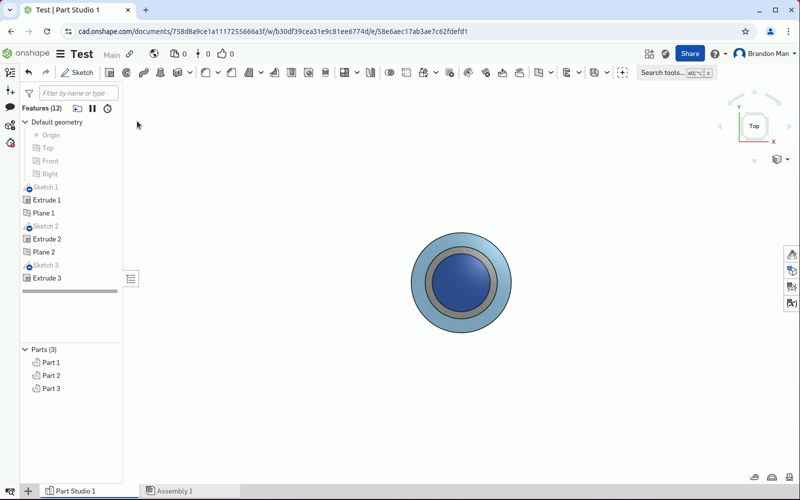
key(shift+h)
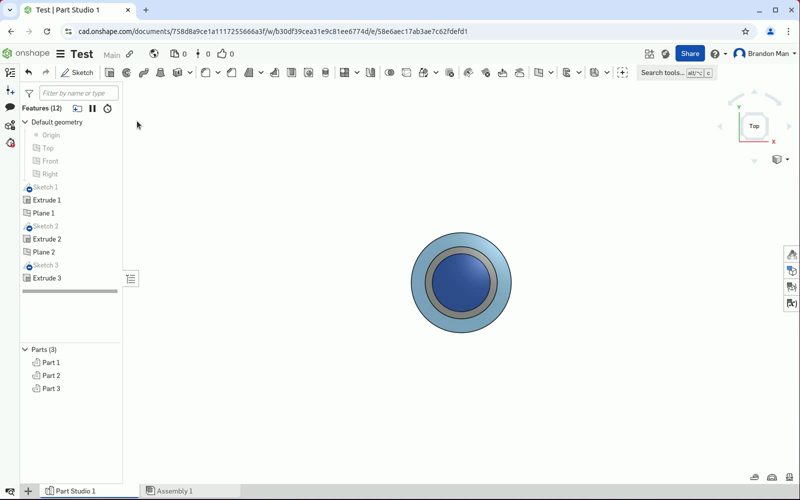
key(shift+h)
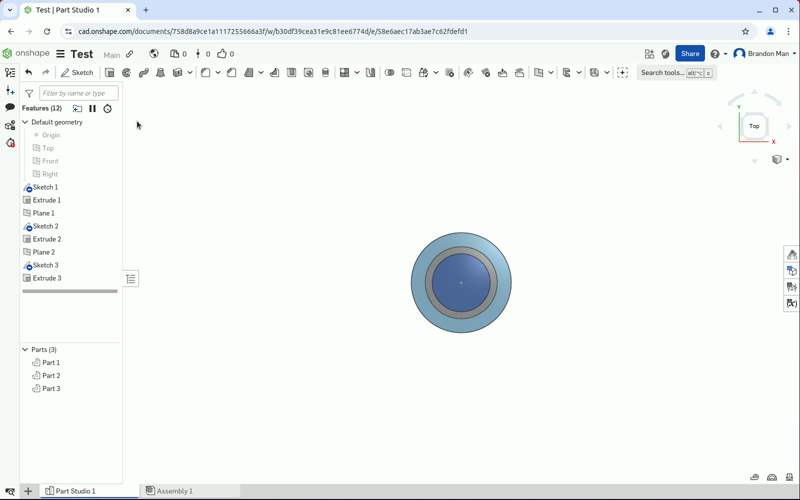
key(shift+7)
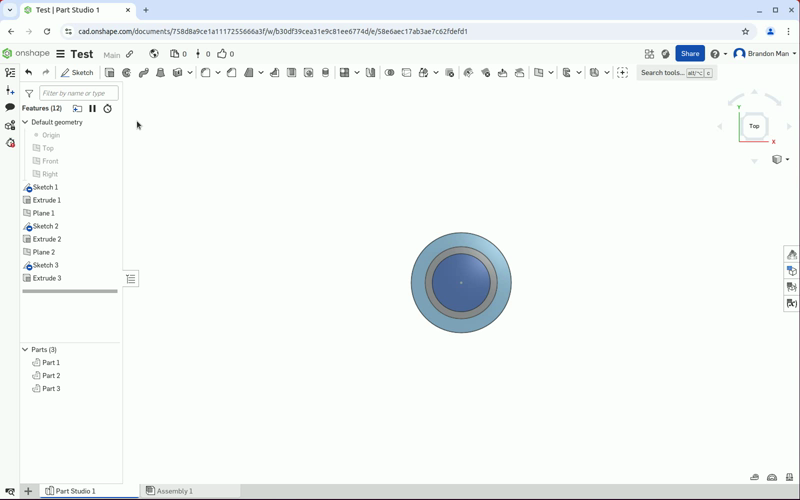
key(up, 3)
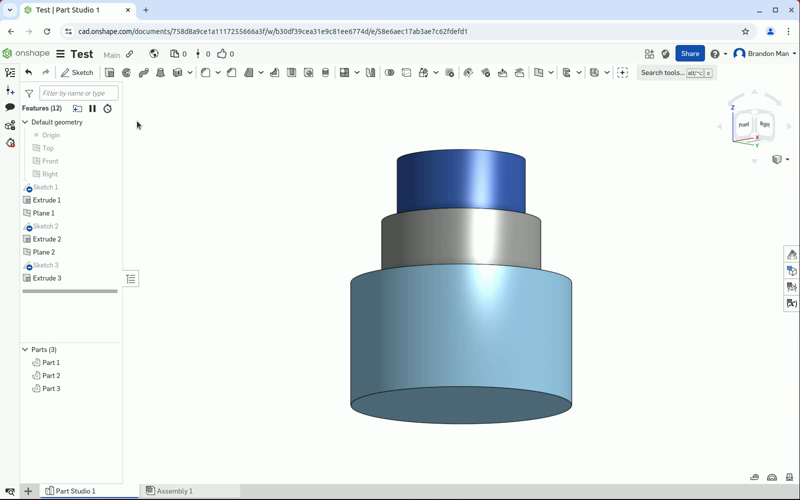
key(left, 3)
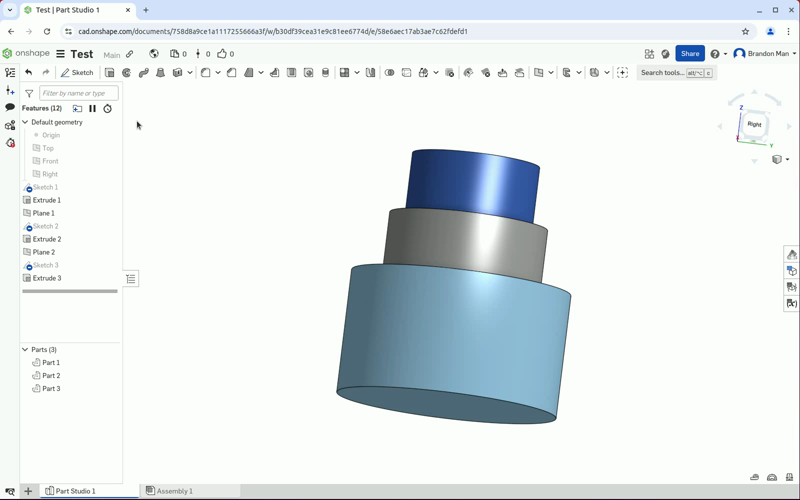
key(right, 3)
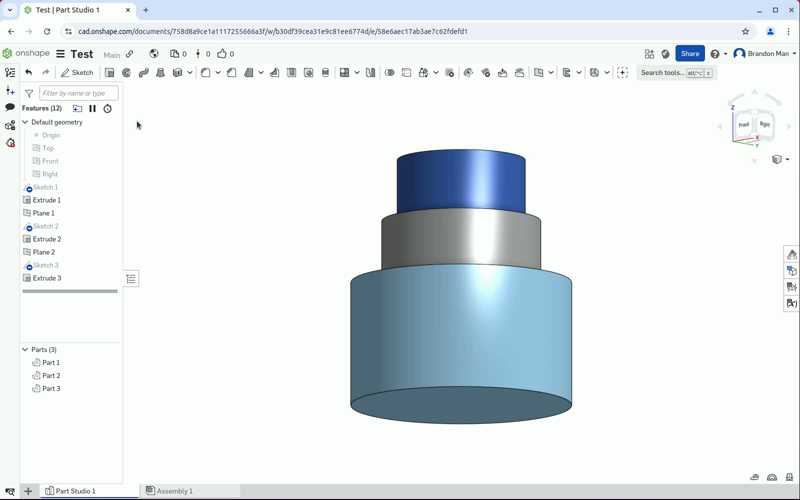
key(down, 3)
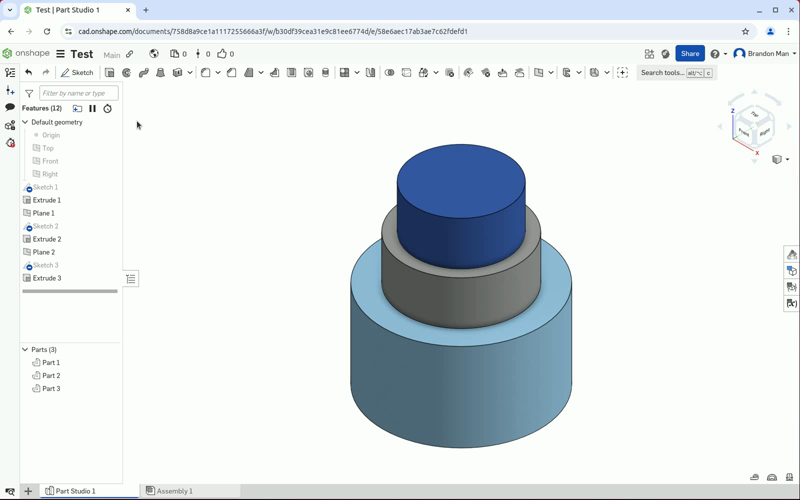
mouse_move(73, 189)
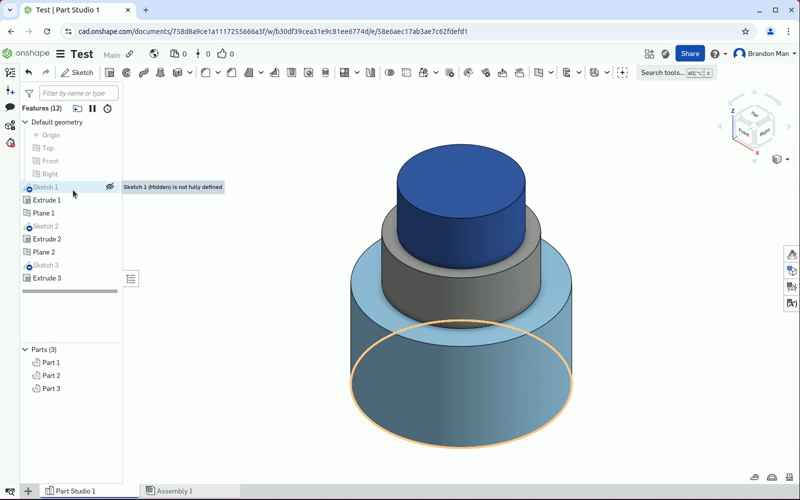
click(73, 189)